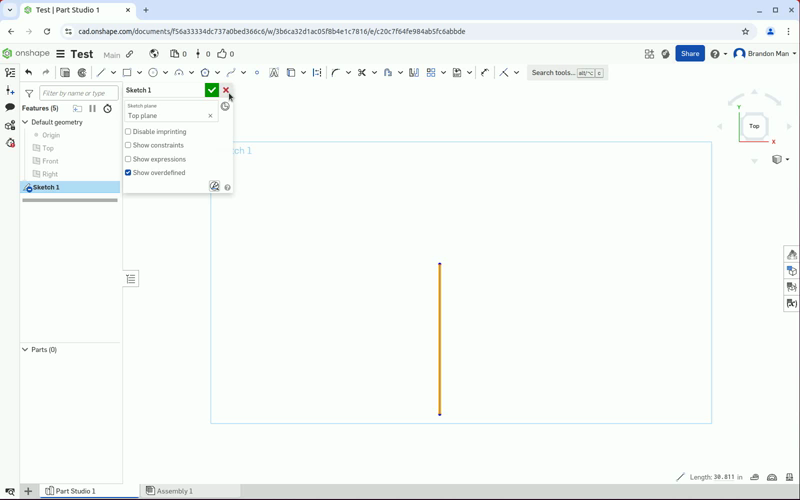
key(shift+h)
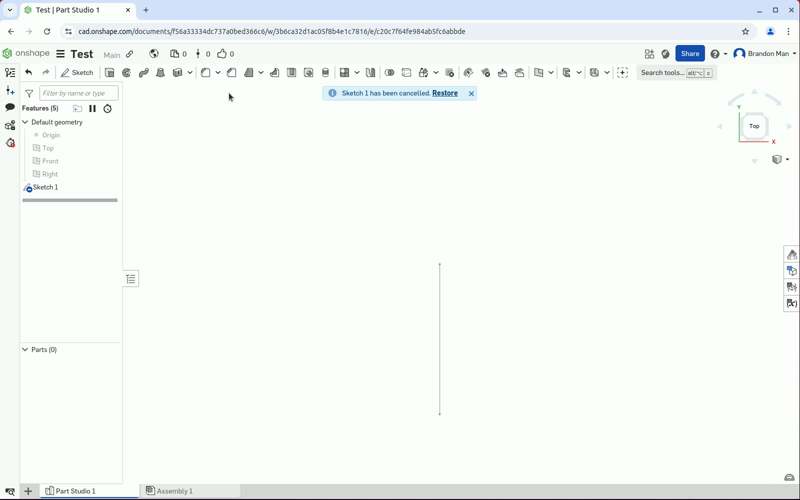
key(shift+s)
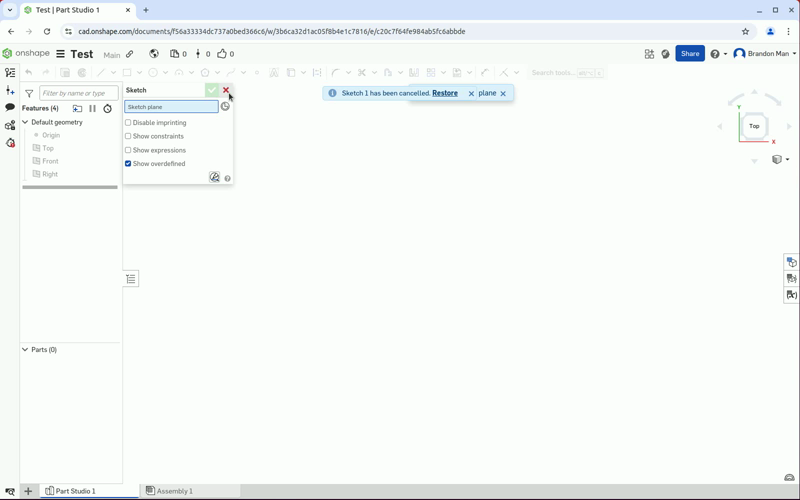
mouse_move(73, 150)
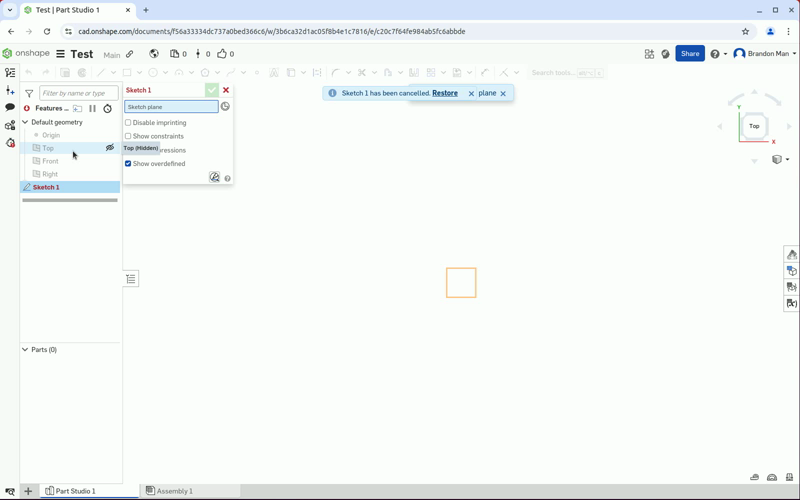
click(73, 150)
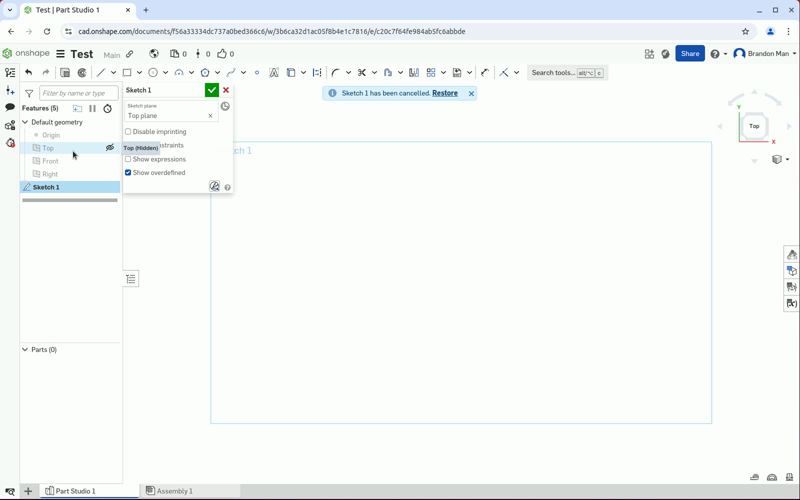
mouse_move(73, 352)
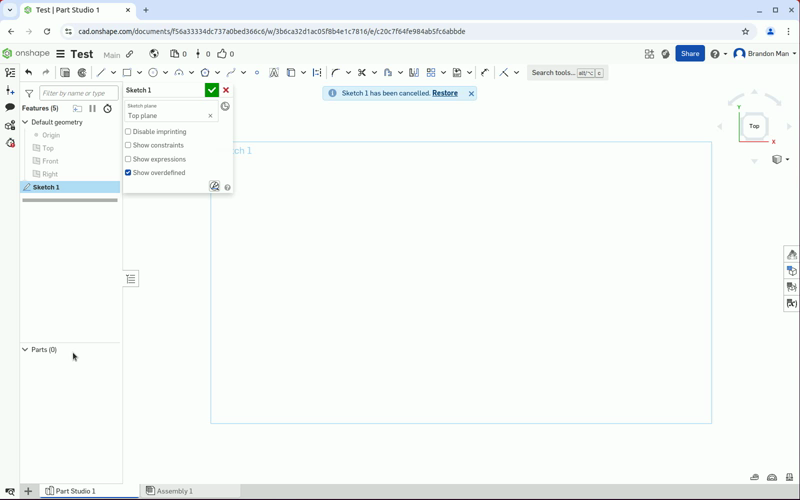
key(y)
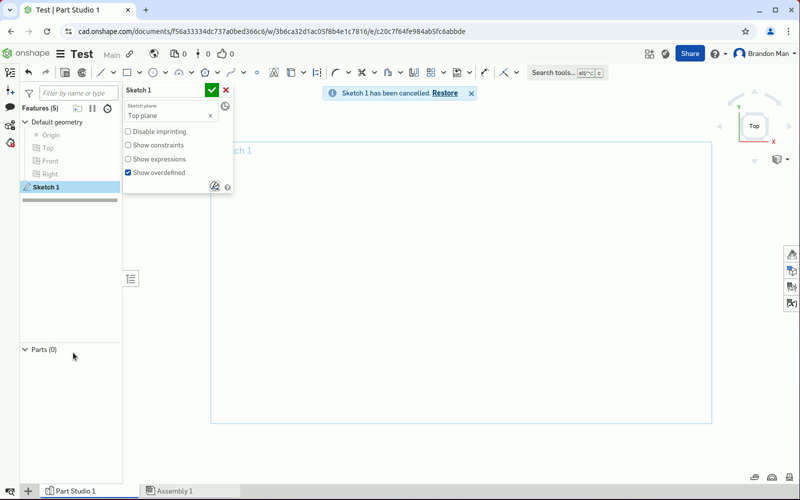
key(l)
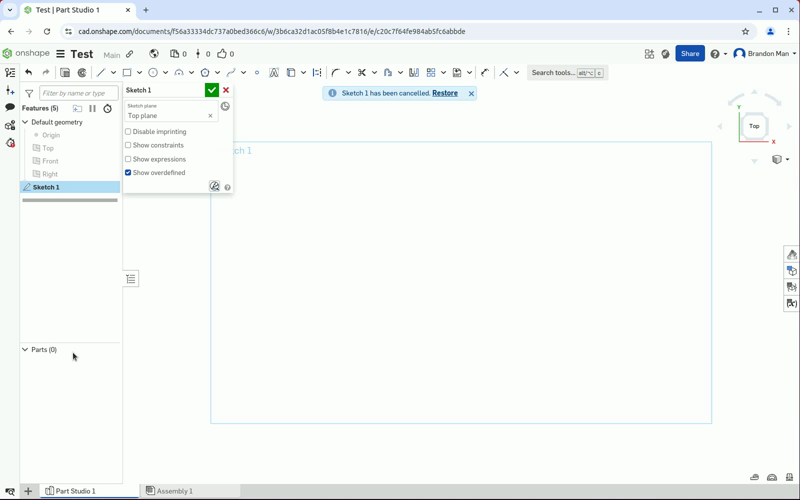
key_down(shift)
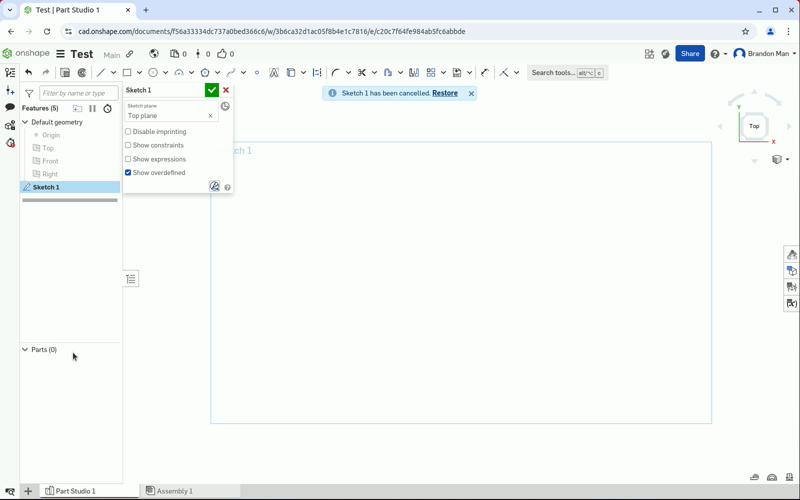
mouse_move(348, 318)
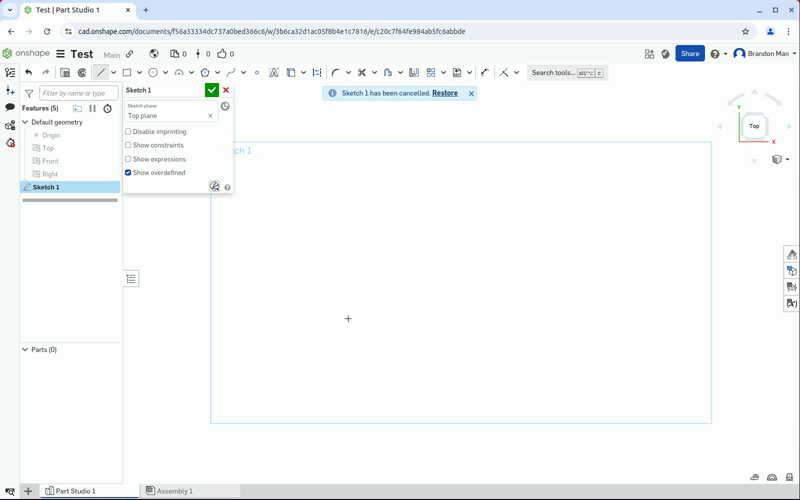
click(348, 318)
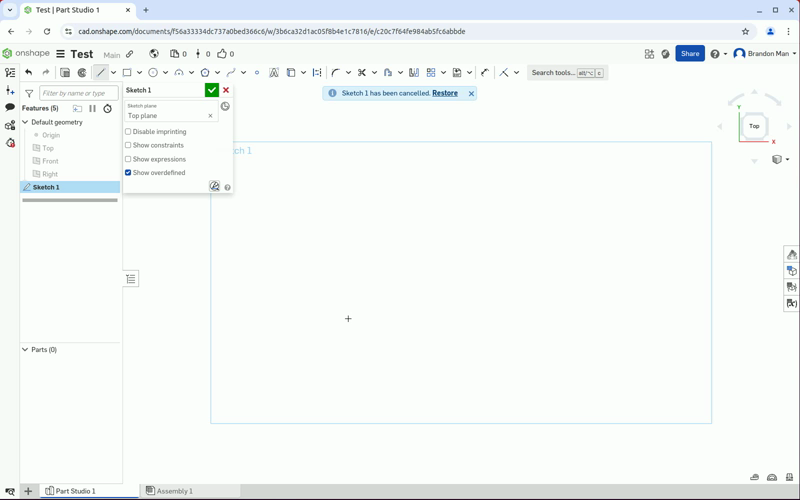
key_up(shift)
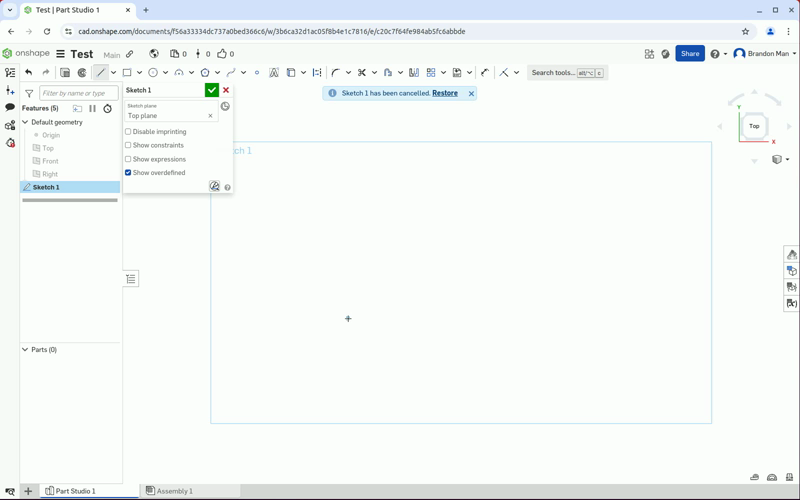
key_down(shift)
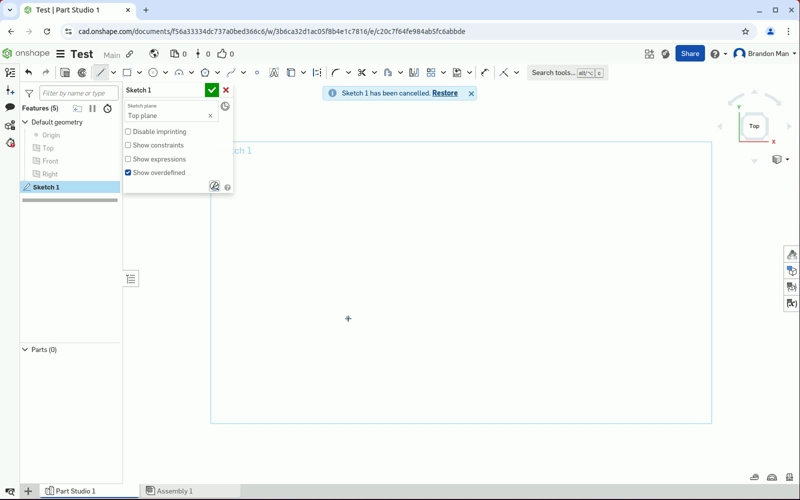
mouse_move(572, 318)
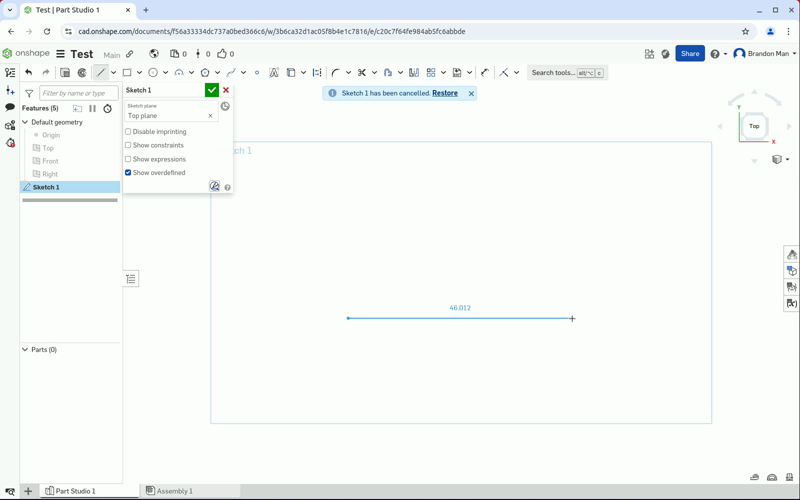
click(572, 318)
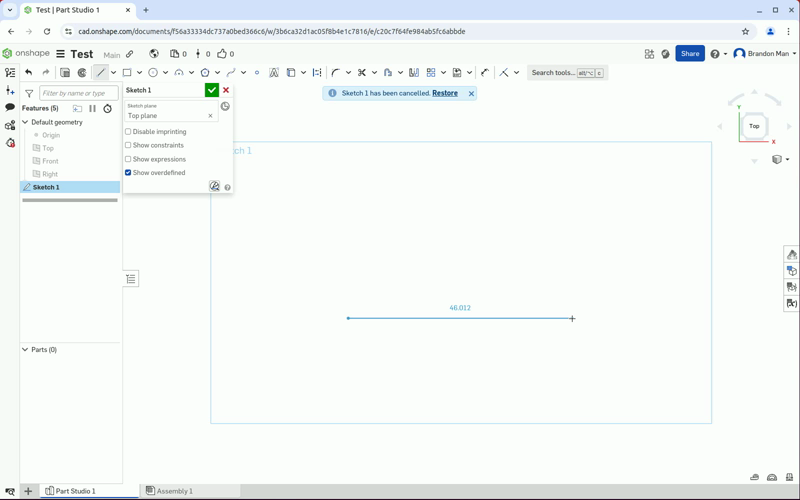
key_up(shift)
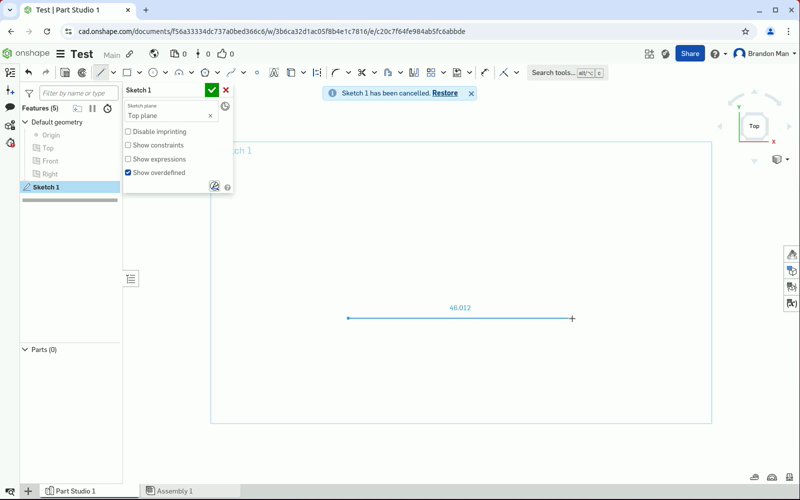
key_down(shift)
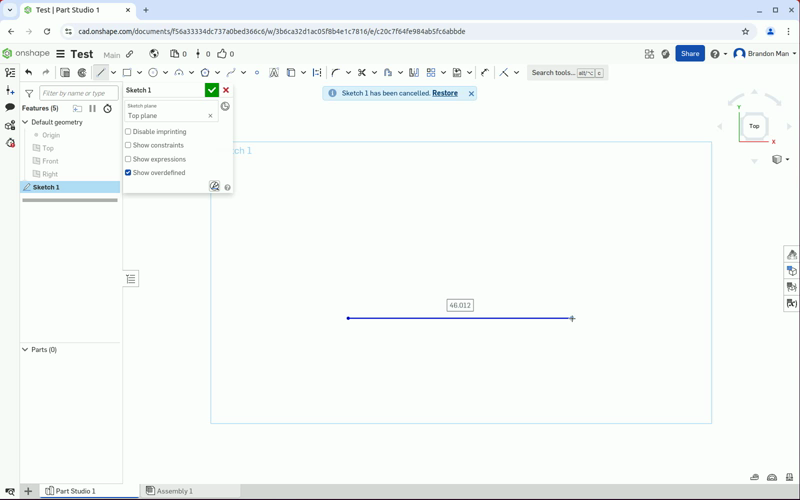
mouse_move(572, 247)
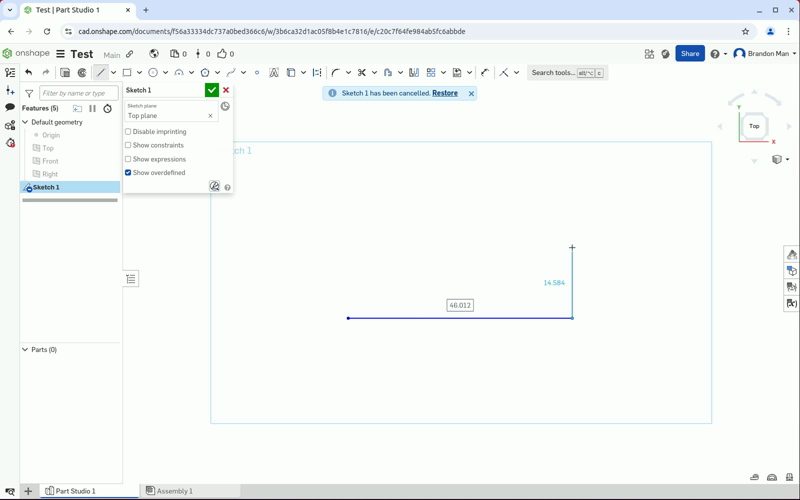
click(572, 247)
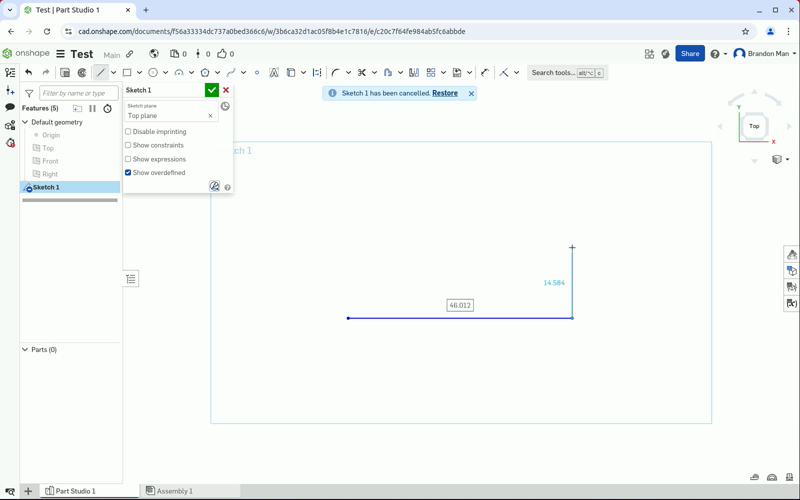
key_up(shift)
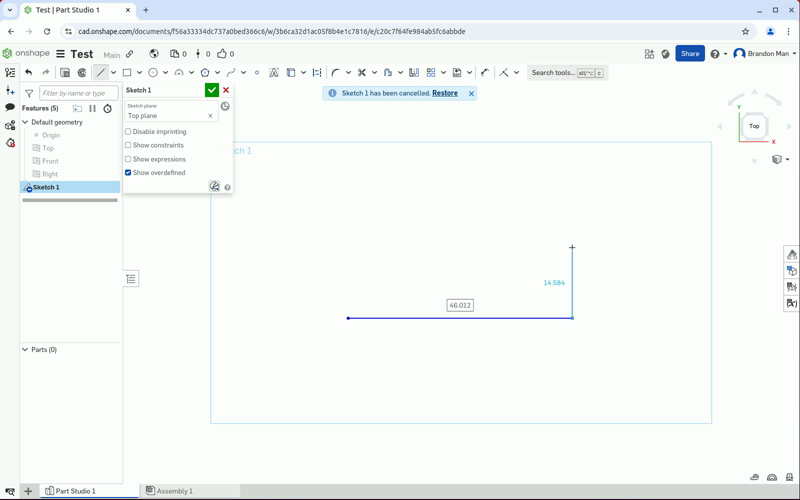
key_down(shift)
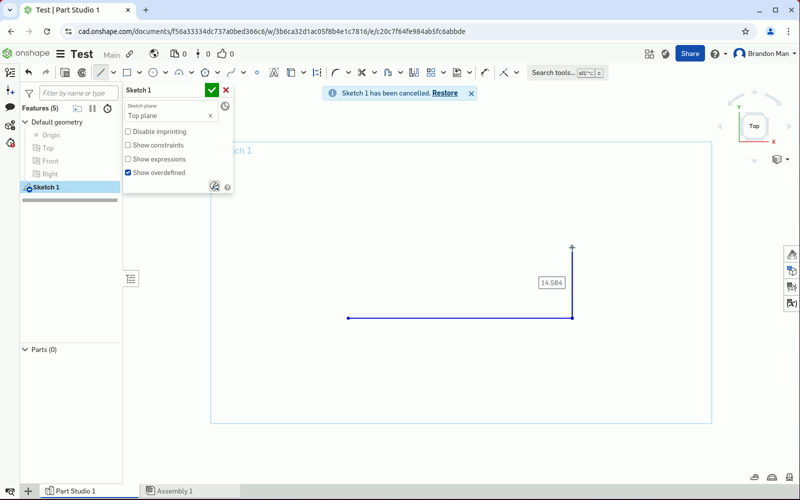
mouse_move(348, 247)
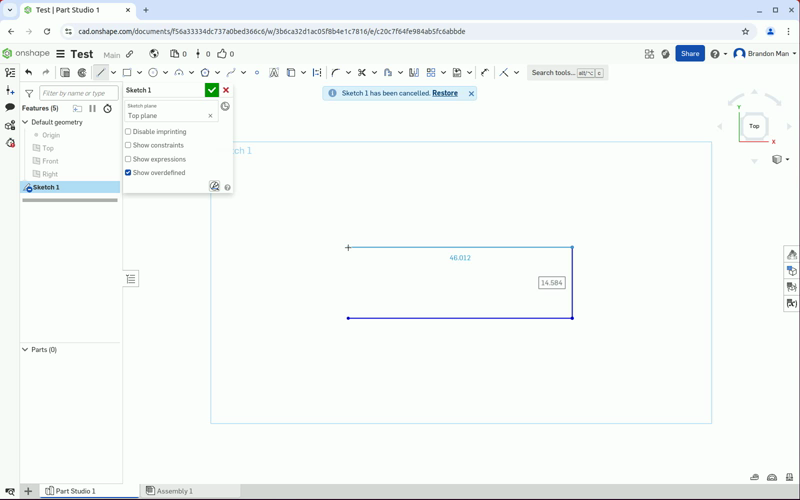
click(348, 247)
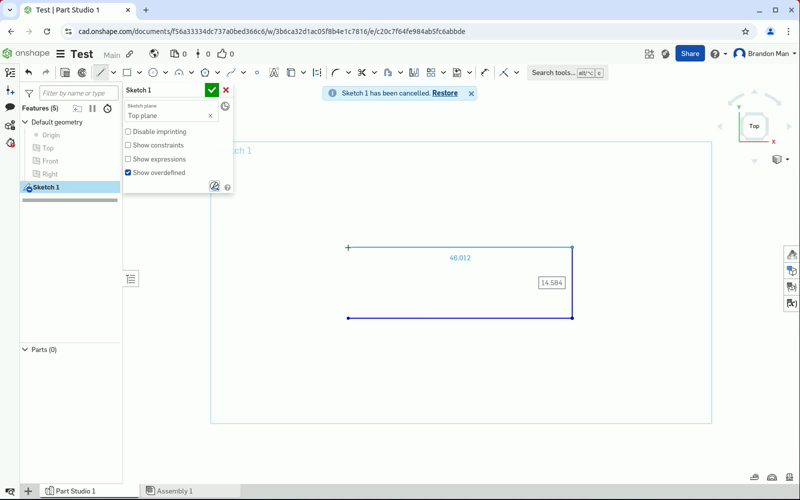
key_up(shift)
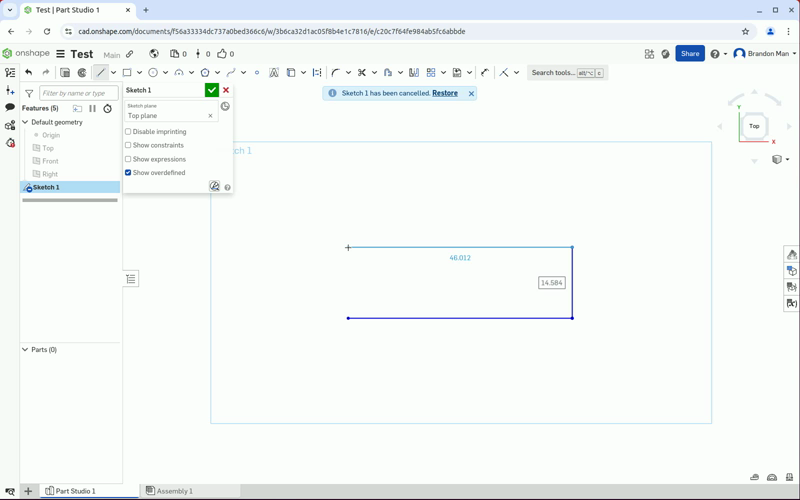
key_down(shift)
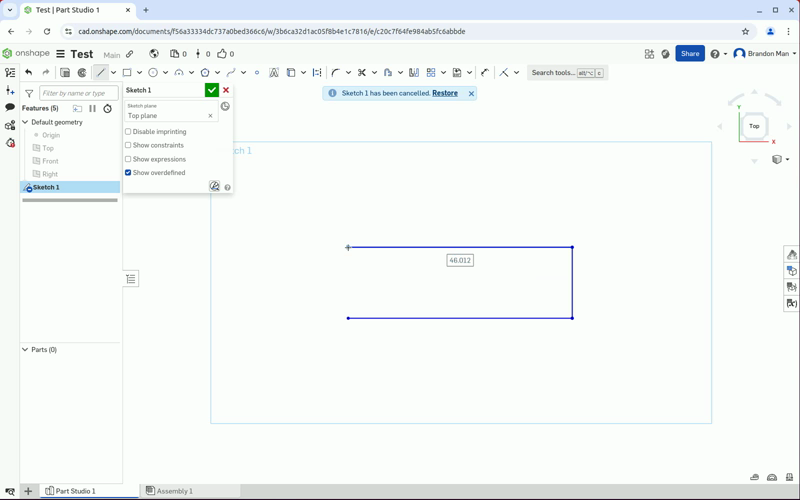
mouse_move(348, 318)
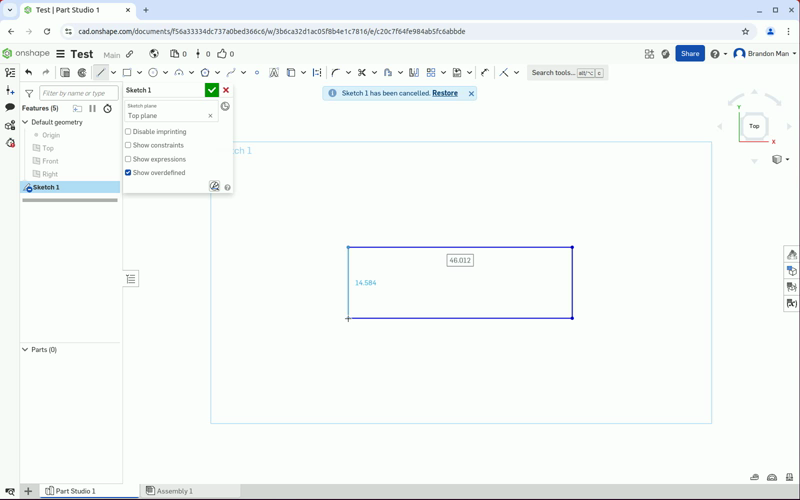
key_up(shift)
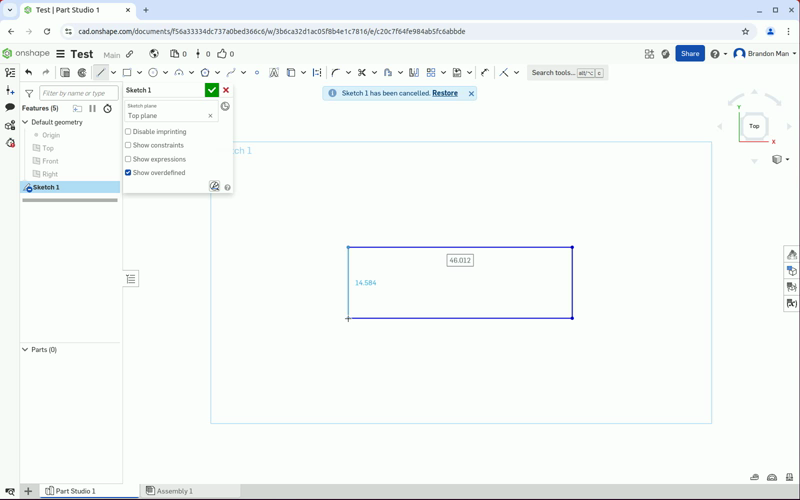
click(348, 318)
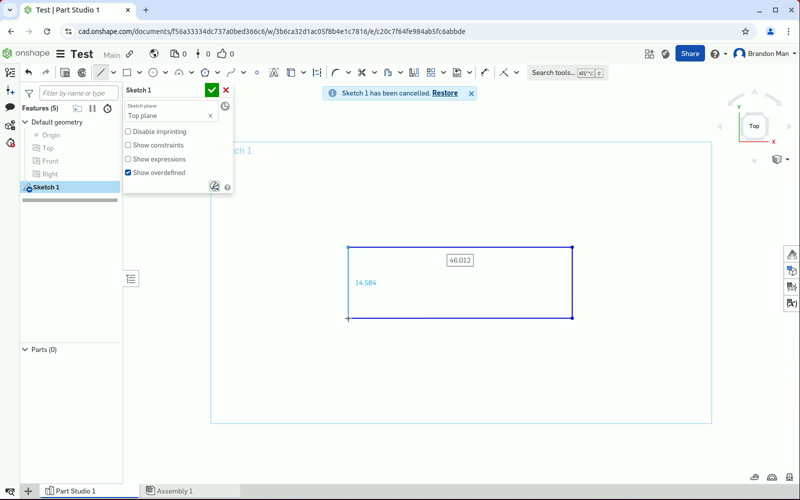
key(esc)
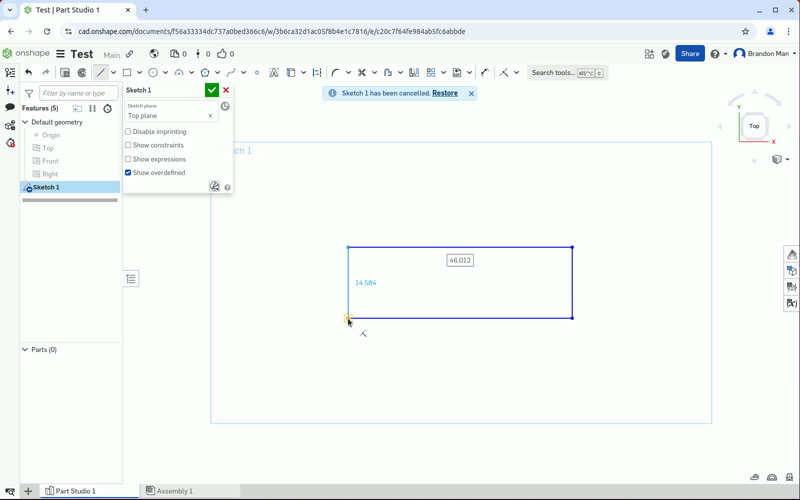
mouse_move(444, 269)
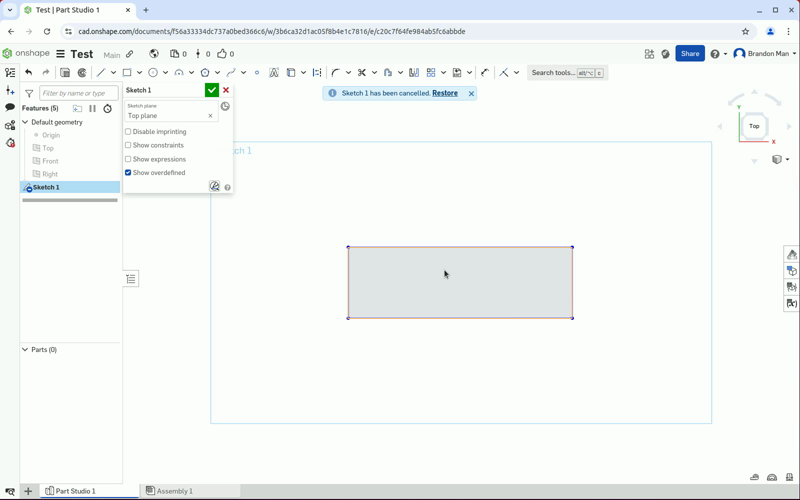
click(444, 269)
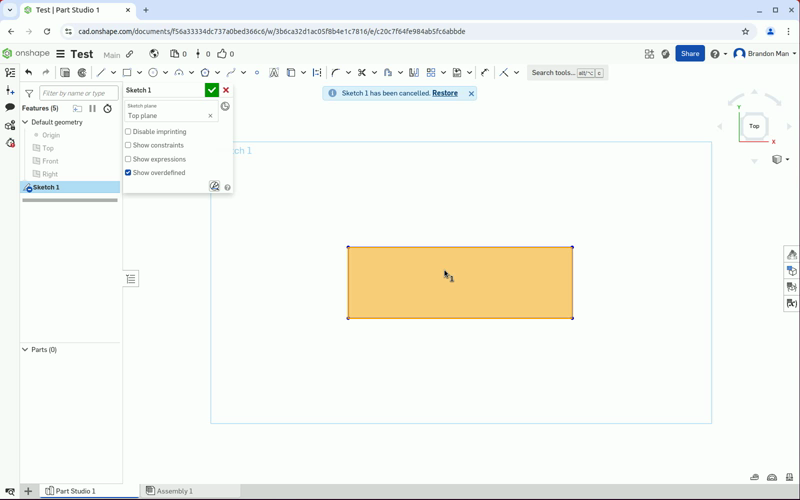
mouse_move(73, 352)
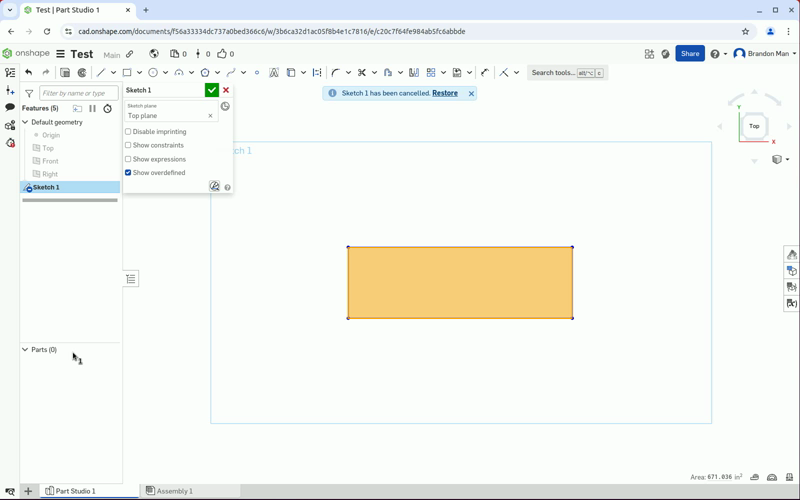
key(shift+y)
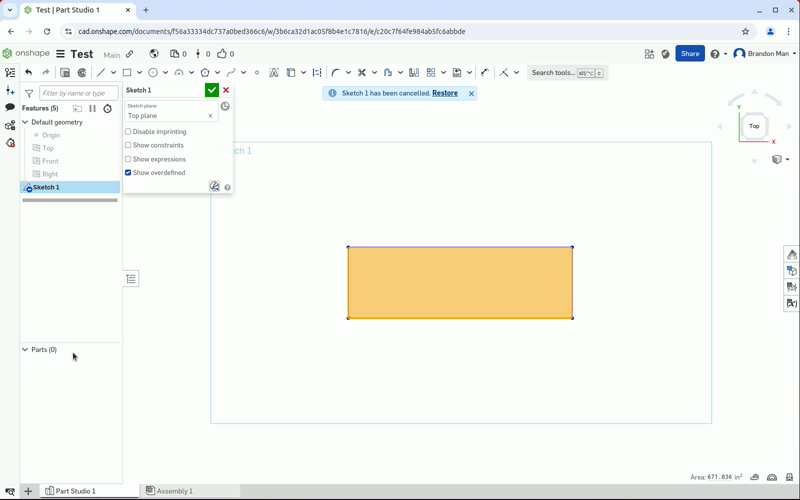
key(shift+e)
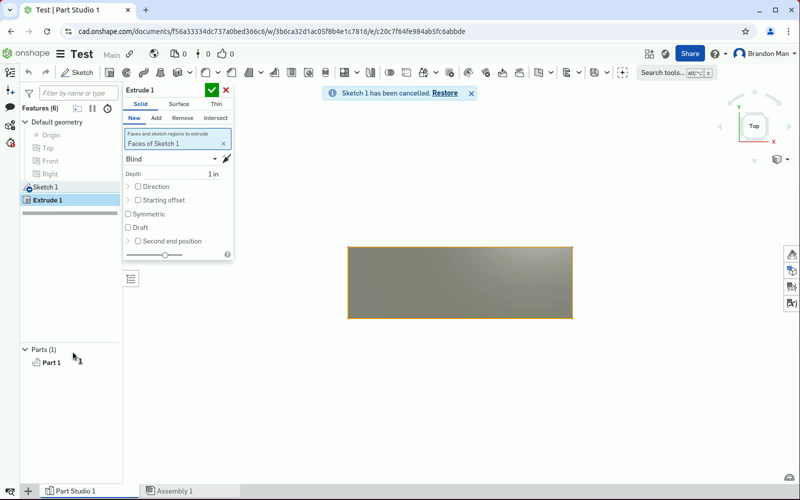
mouse_move(143, 106)
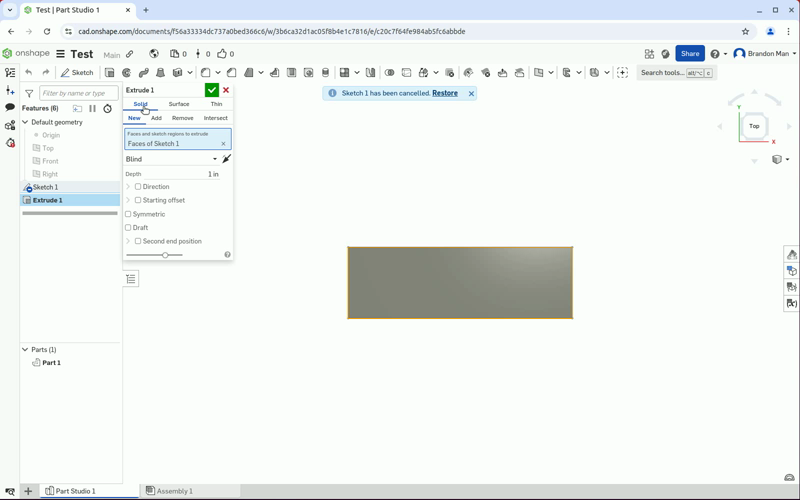
click(143, 106)
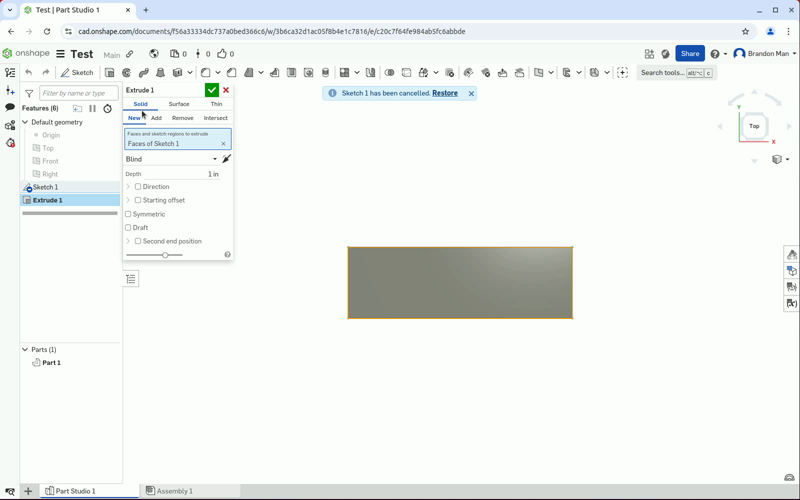
mouse_move(137, 120)
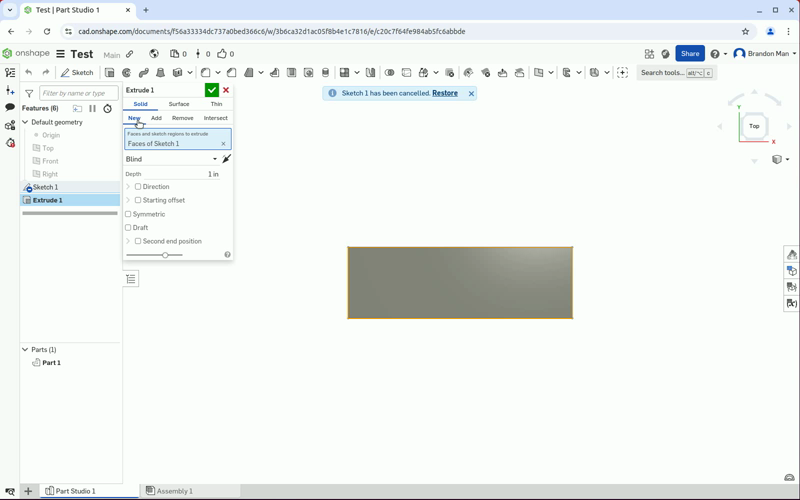
click(137, 120)
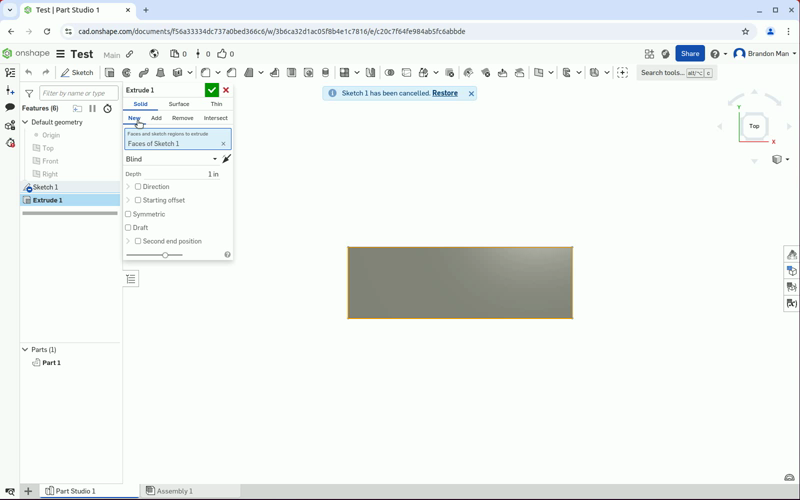
key(tab, 4)
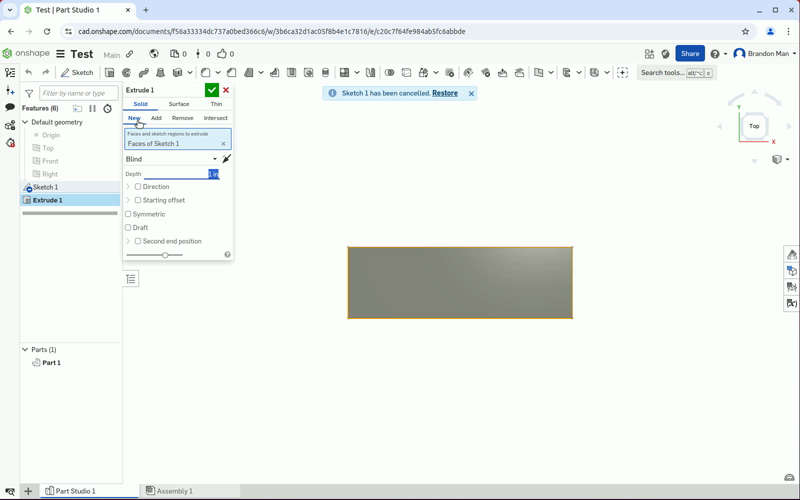
text(9.147)
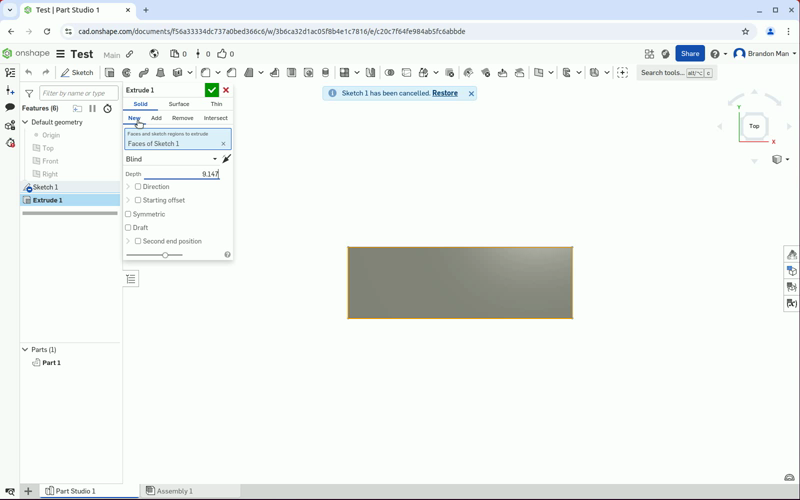
key(enter)
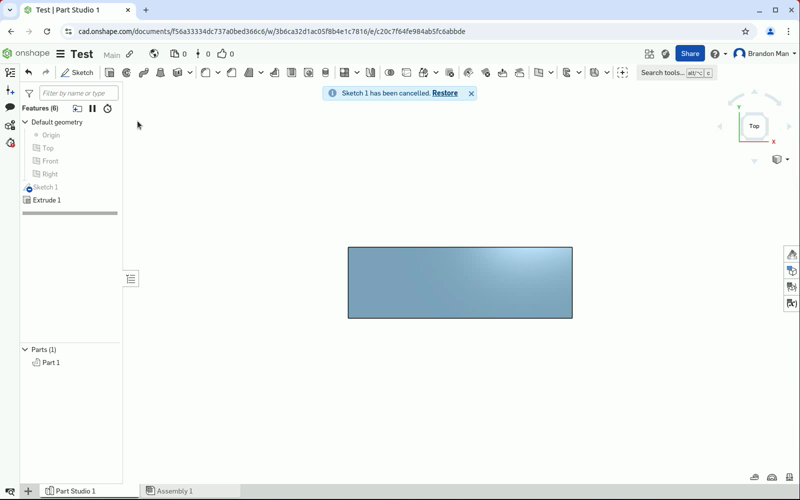
key(shift+h)
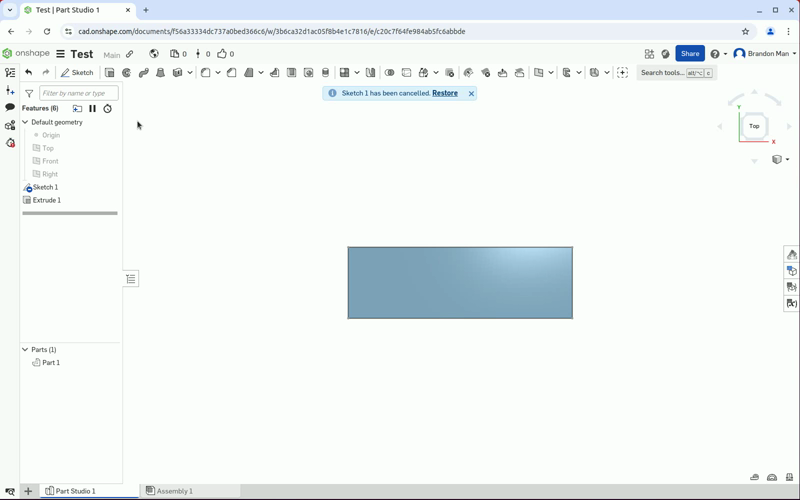
key(shift+h)
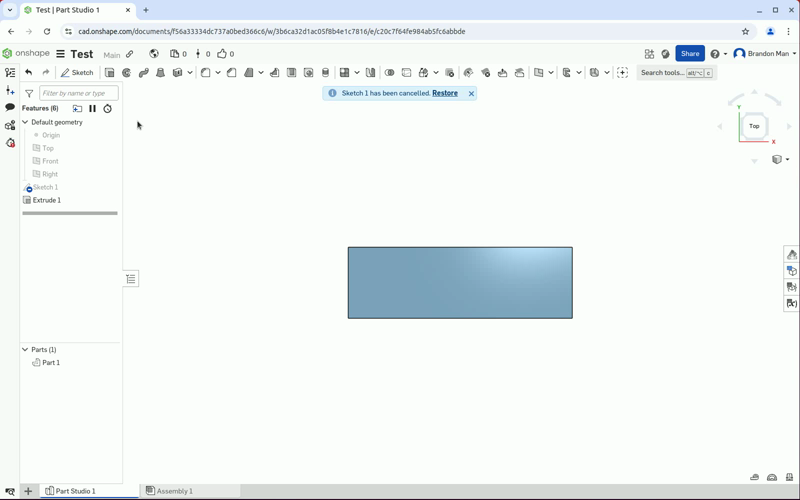
mouse_move(73, 189)
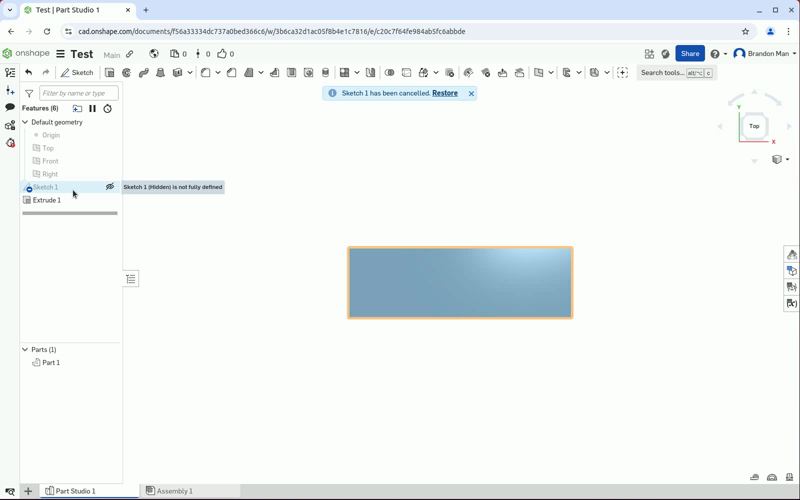
click(73, 189)
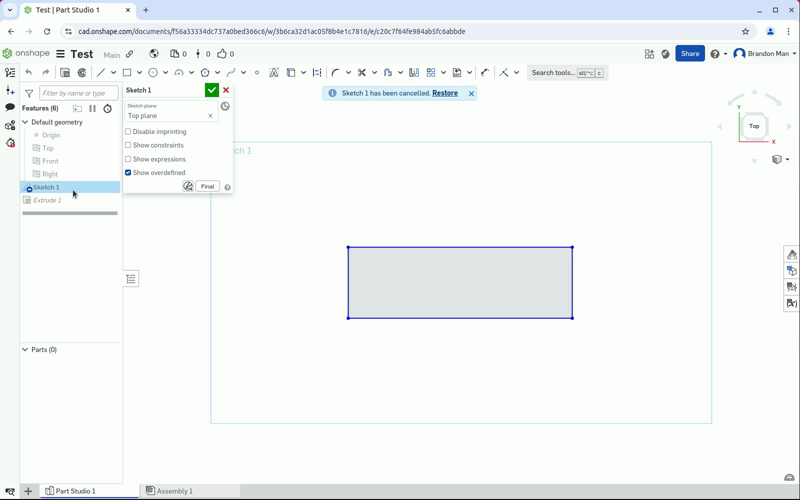
mouse_move(229, 92)
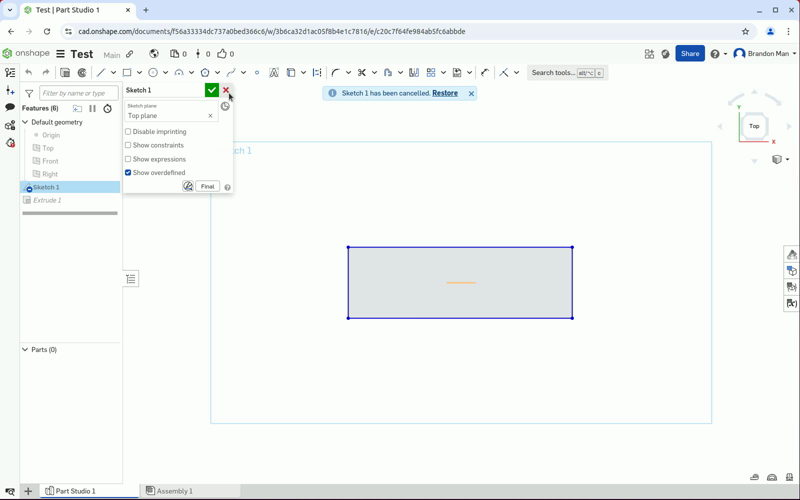
click(229, 92)
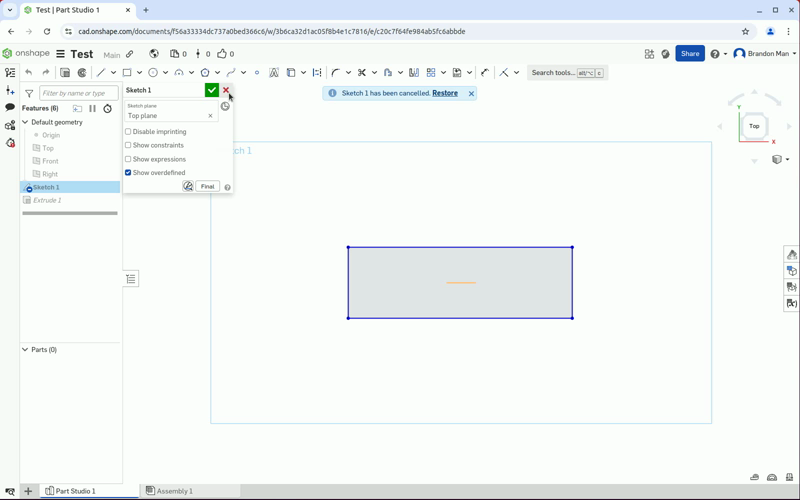
key(shift+s)
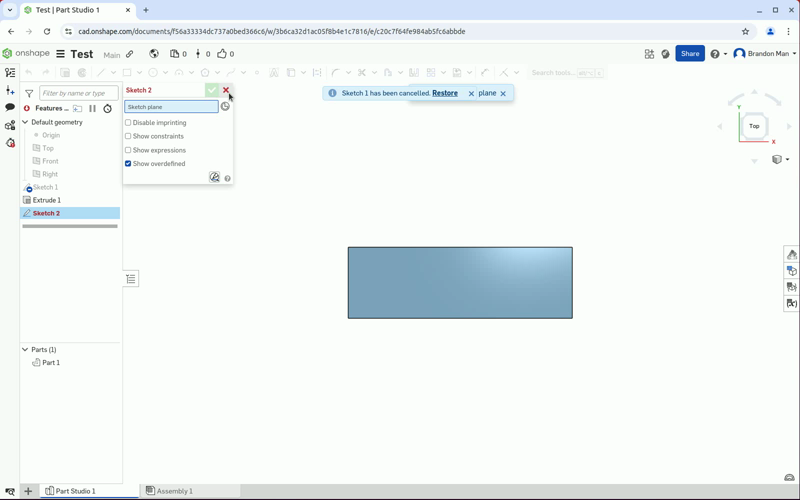
mouse_move(73, 150)
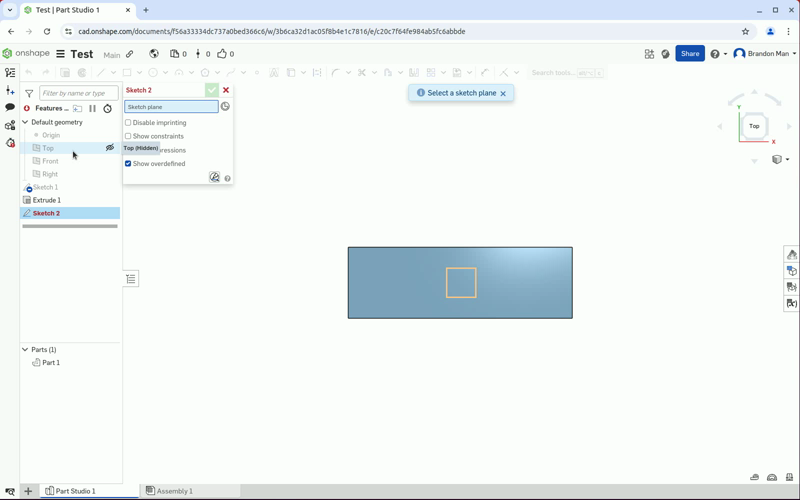
click(73, 150)
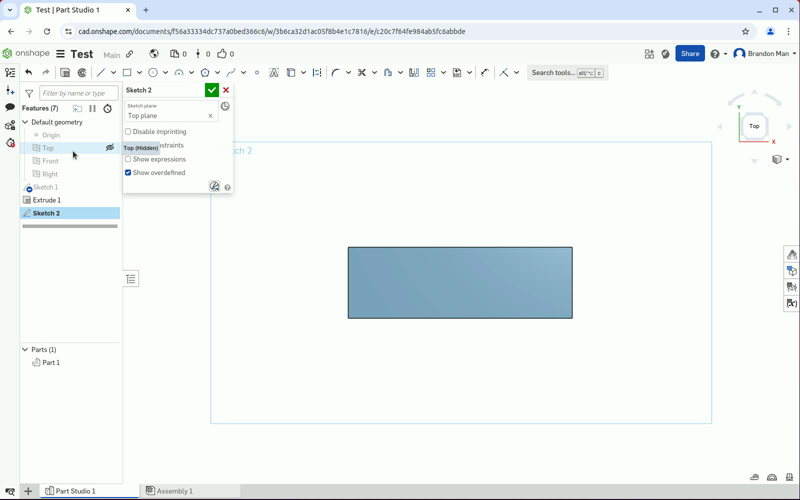
mouse_move(73, 352)
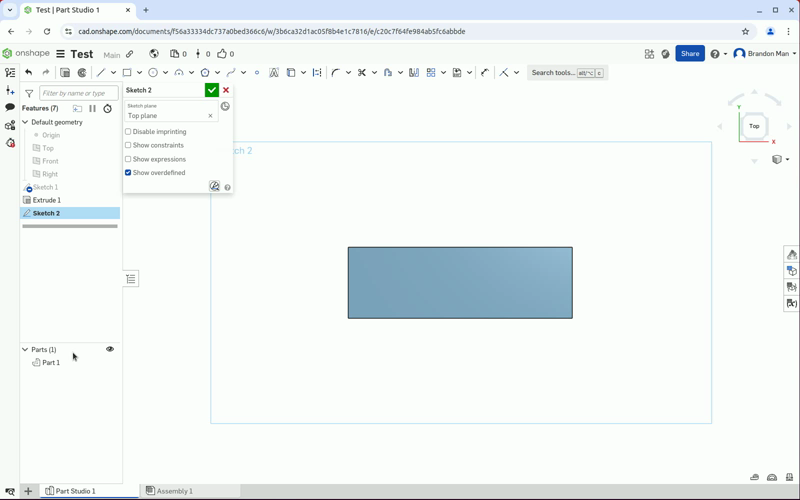
key(y)
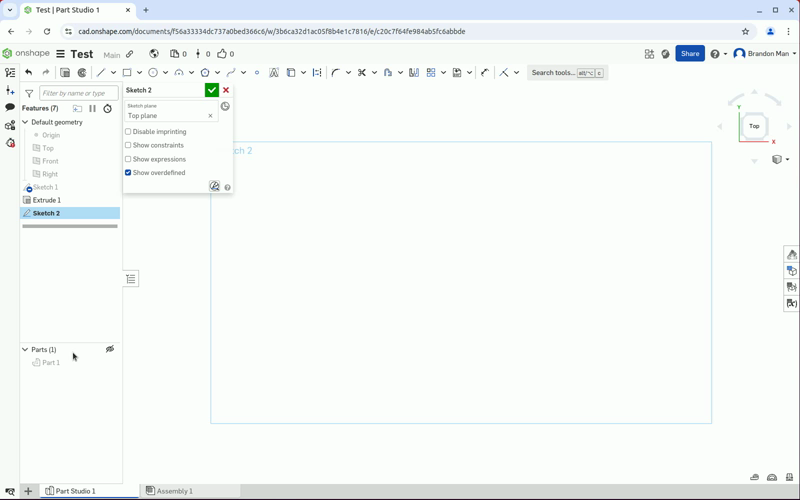
key(l)
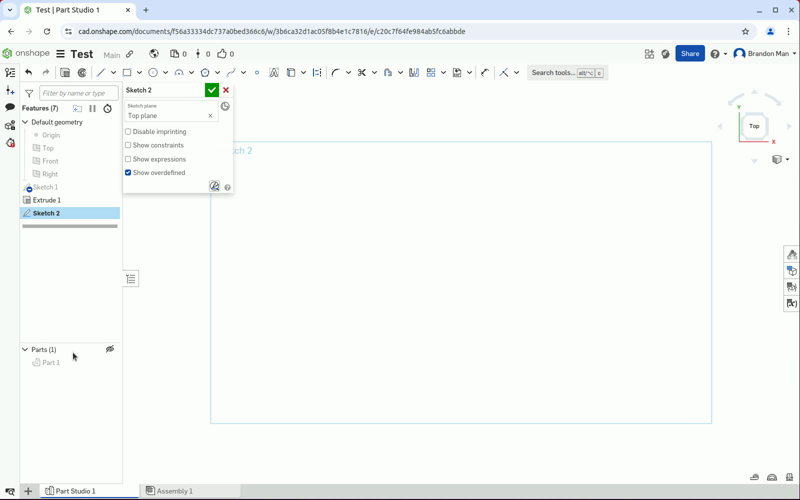
key_down(shift)
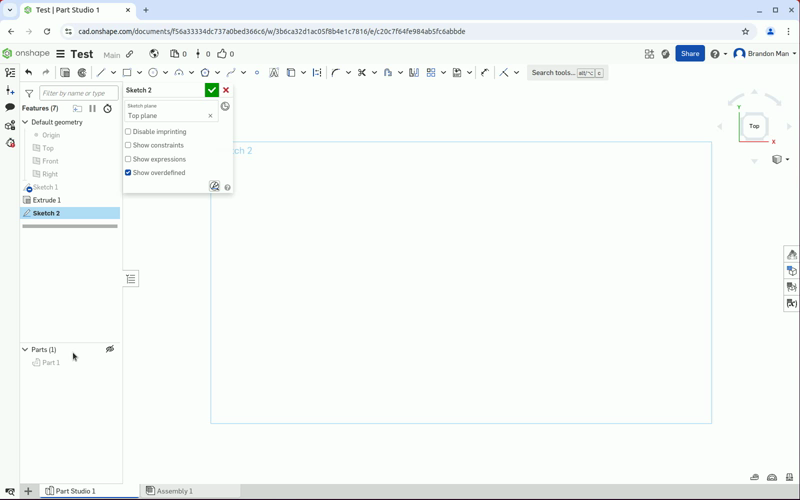
mouse_move(348, 318)
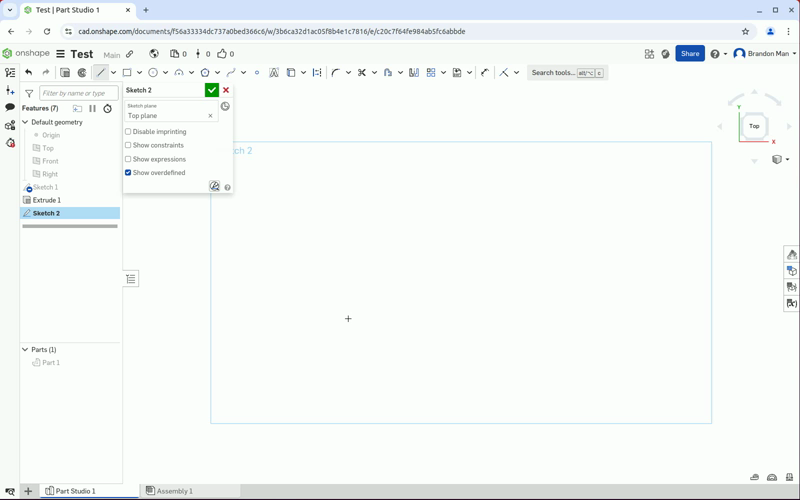
click(348, 318)
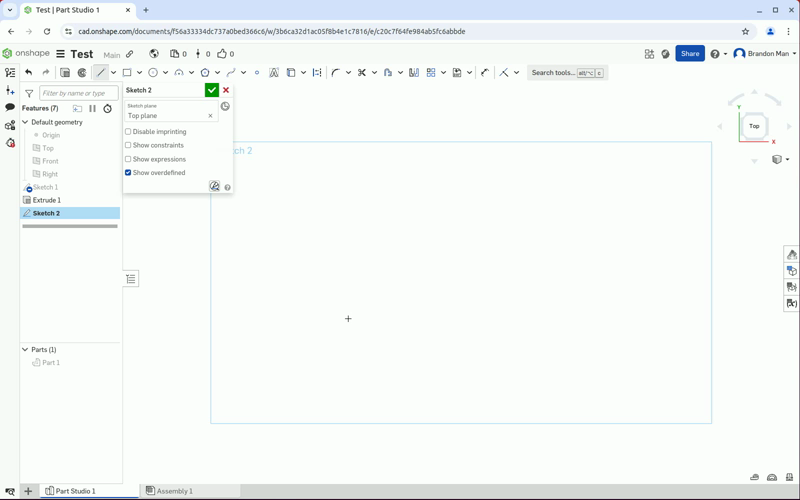
key_up(shift)
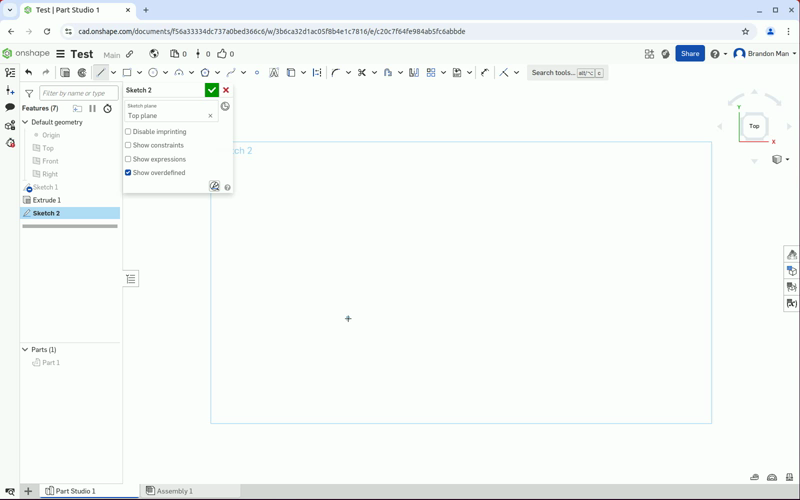
key_down(shift)
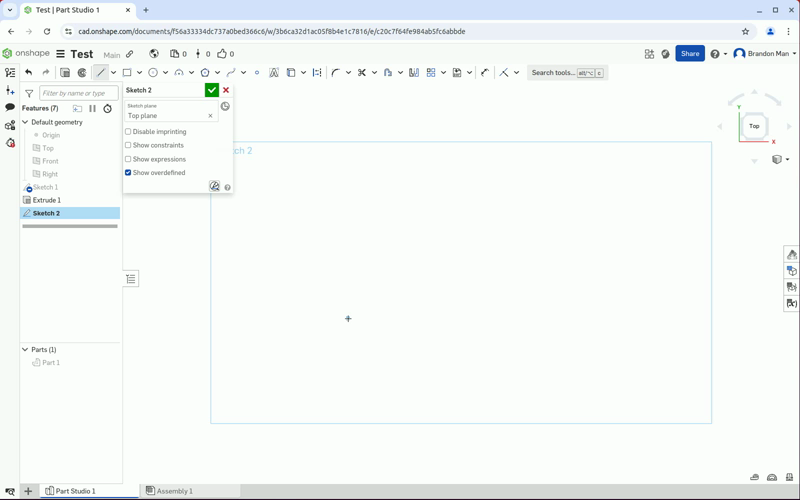
mouse_move(572, 318)
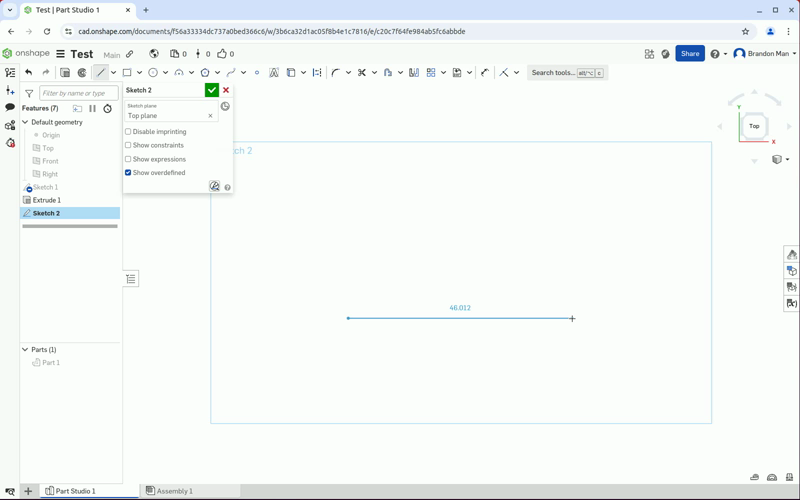
click(572, 318)
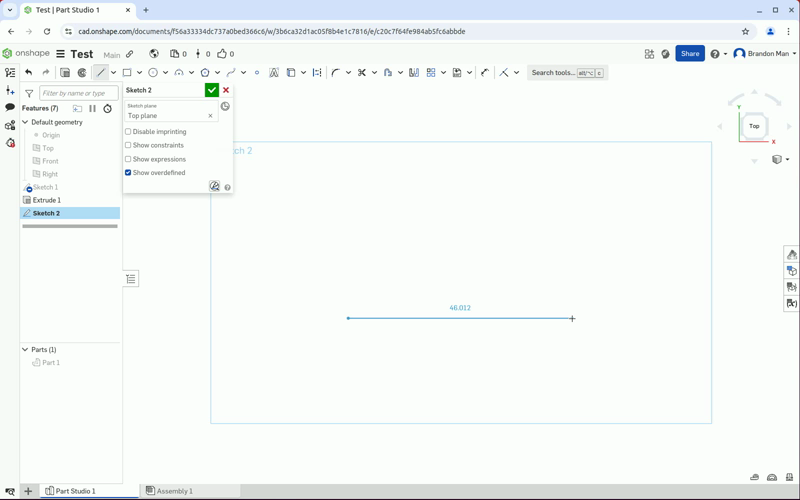
key_up(shift)
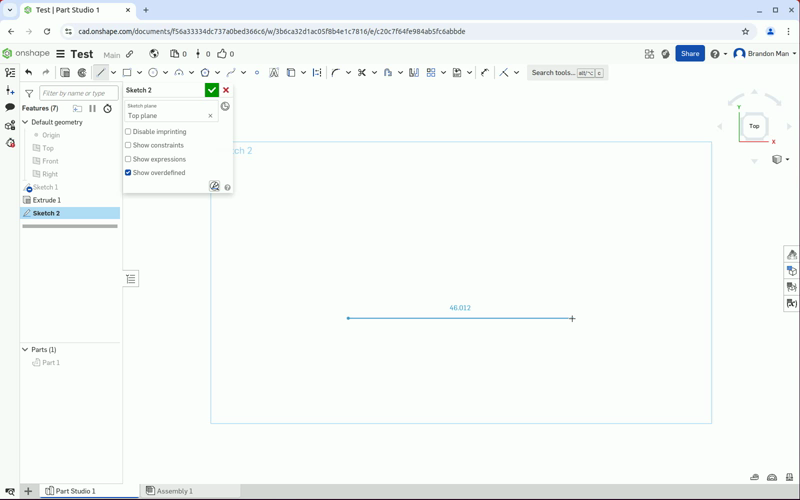
key_down(shift)
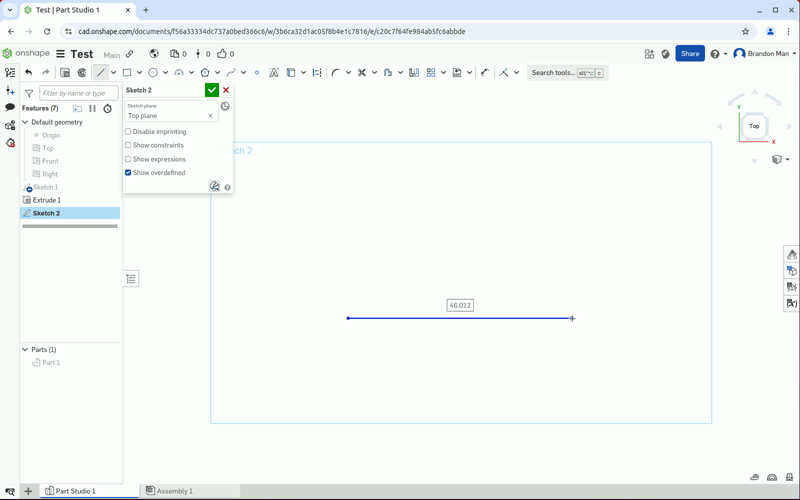
mouse_move(572, 247)
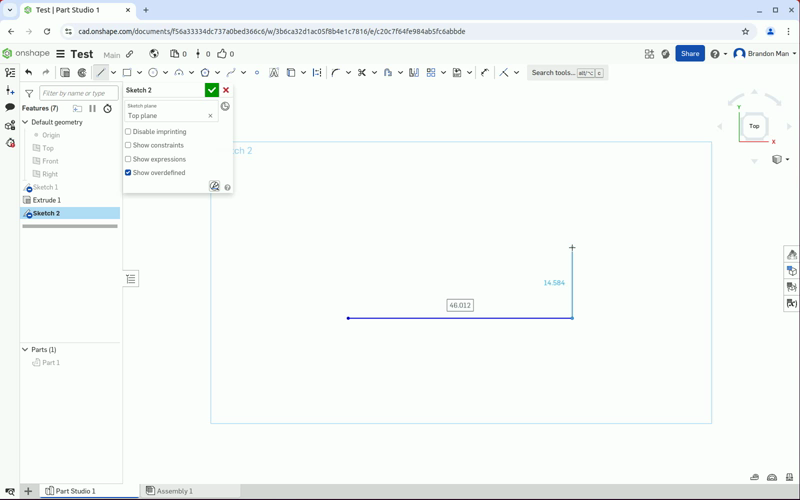
click(572, 247)
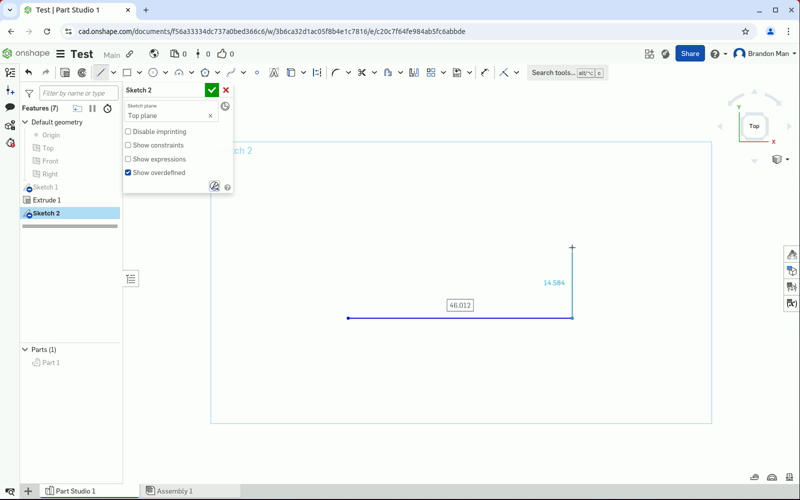
key_up(shift)
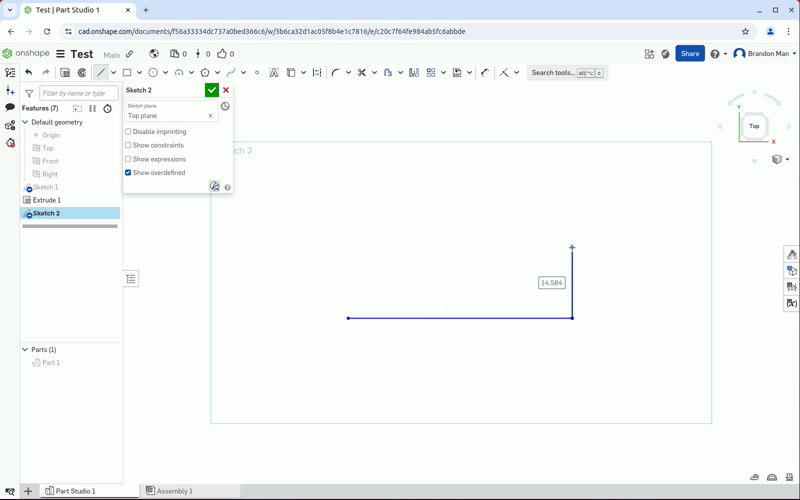
key_down(shift)
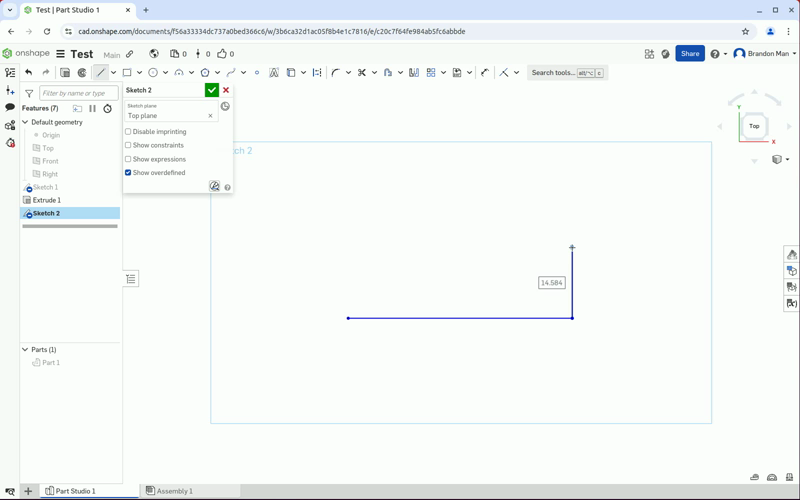
mouse_move(348, 247)
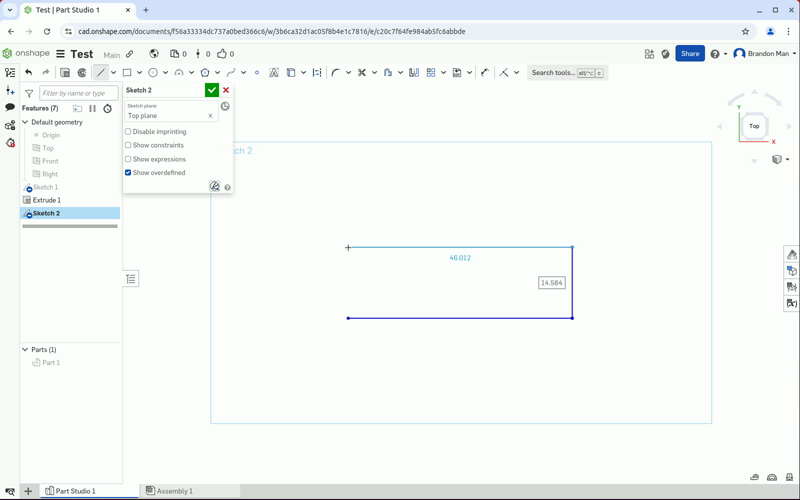
click(348, 247)
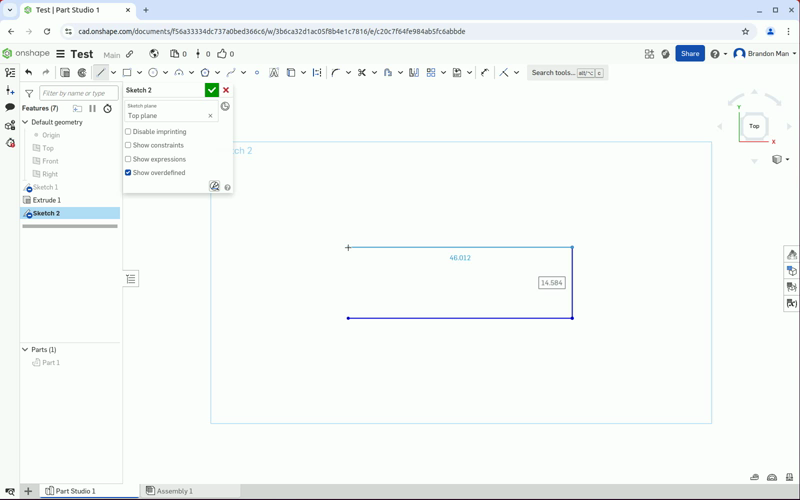
key_up(shift)
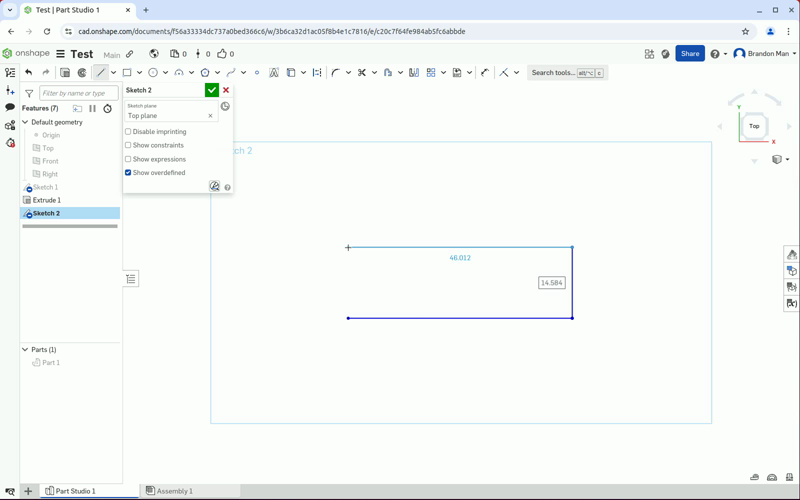
key_down(shift)
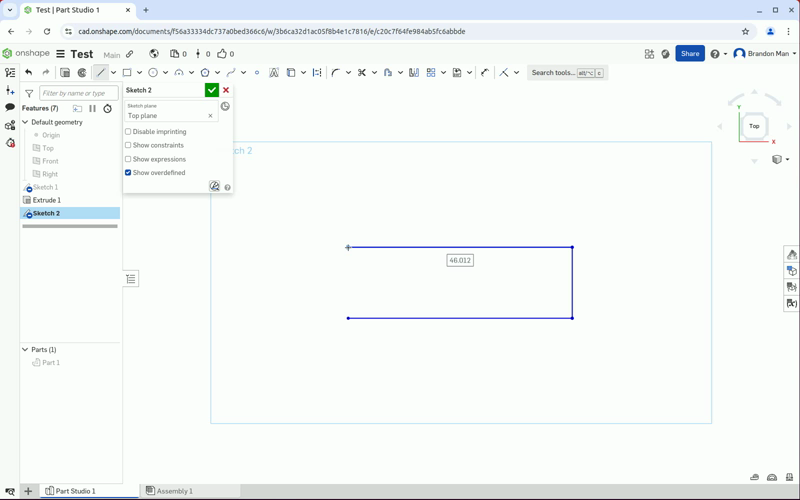
mouse_move(348, 318)
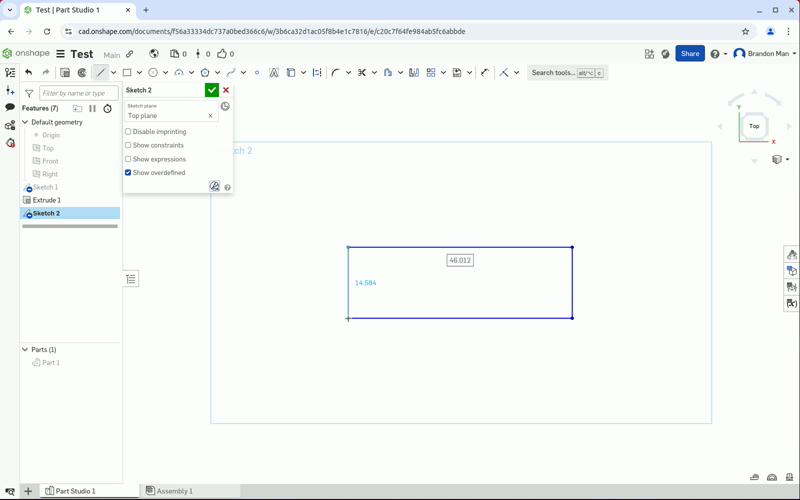
key_up(shift)
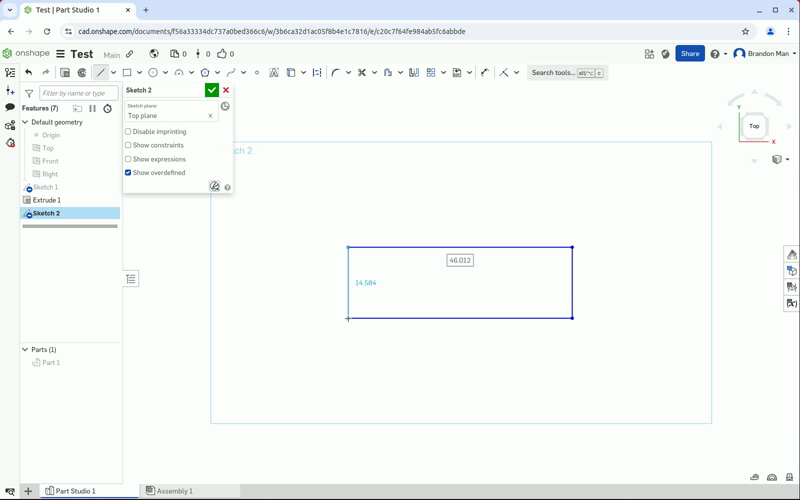
click(348, 318)
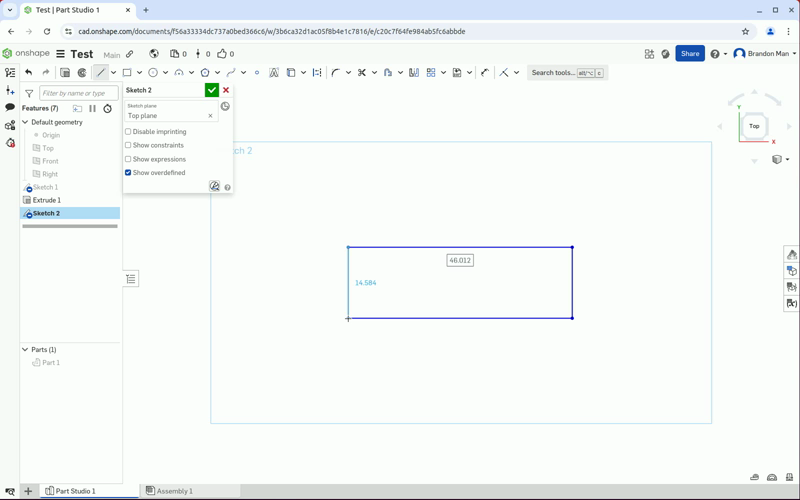
key(esc)
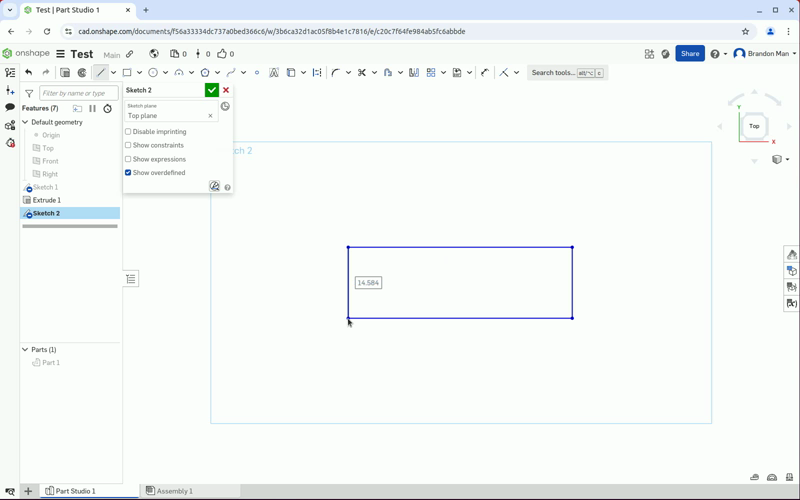
mouse_move(419, 303)
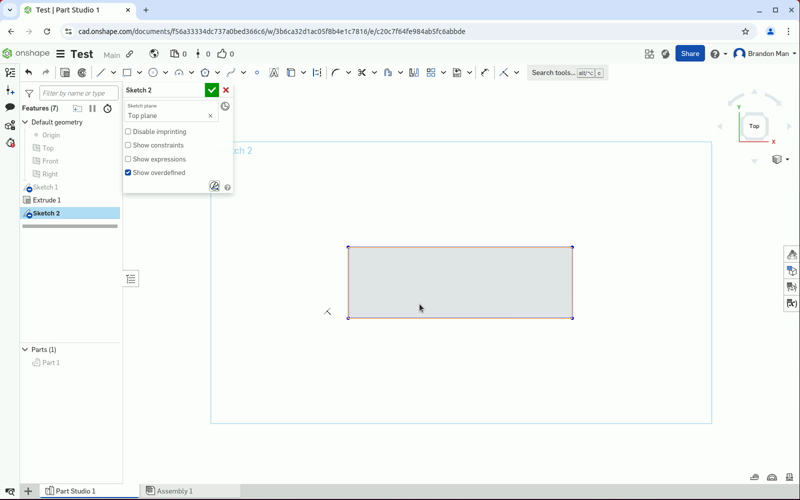
click(419, 303)
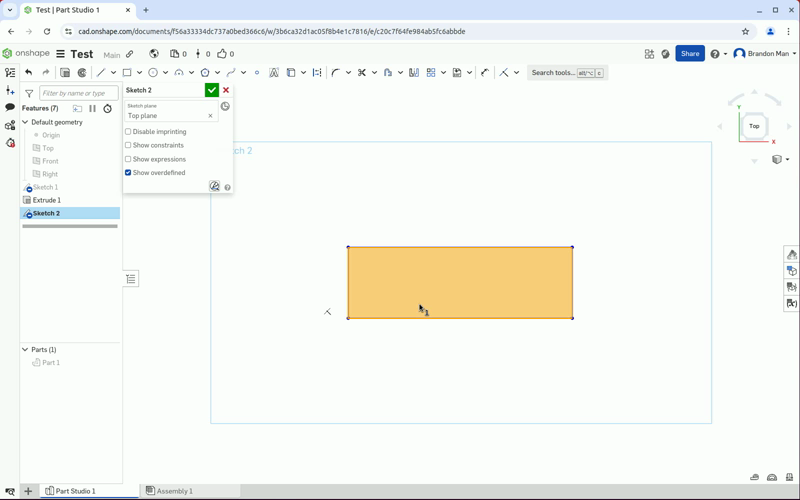
mouse_move(73, 352)
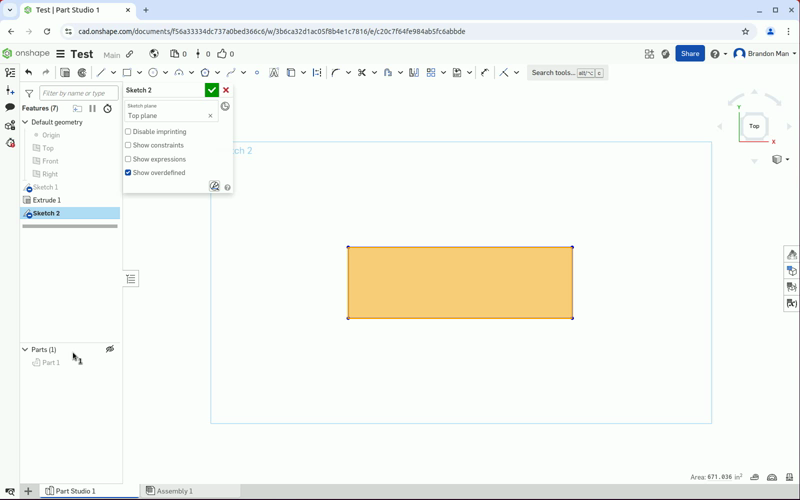
key(shift+y)
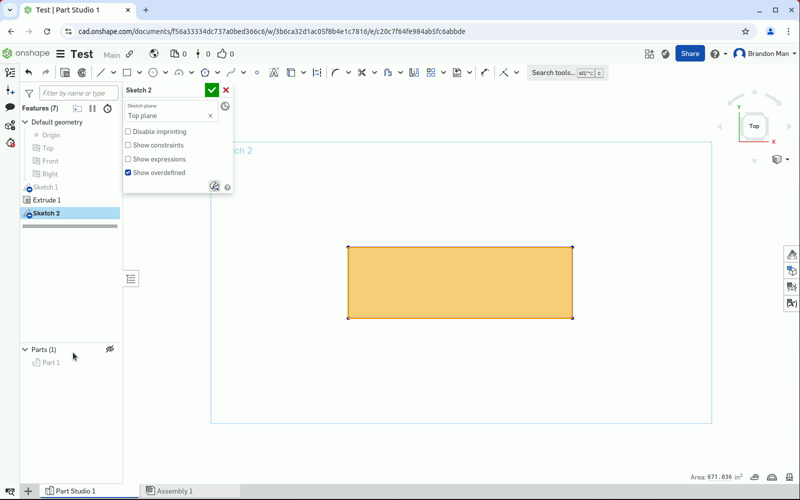
key(shift+e)
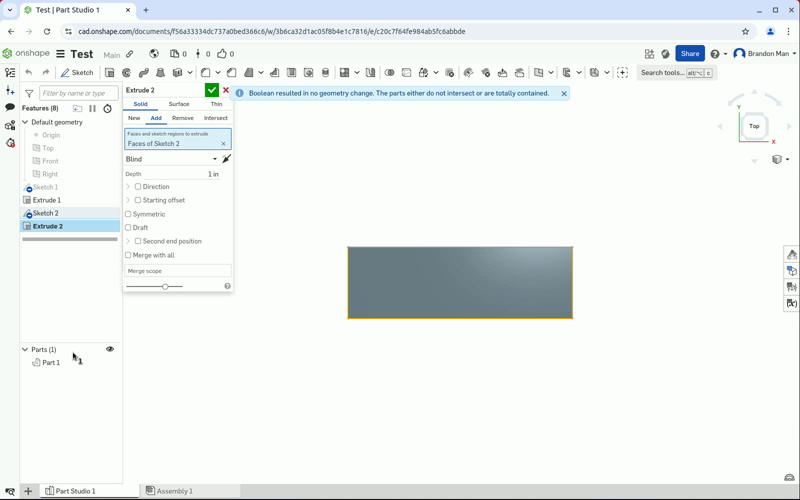
mouse_move(143, 106)
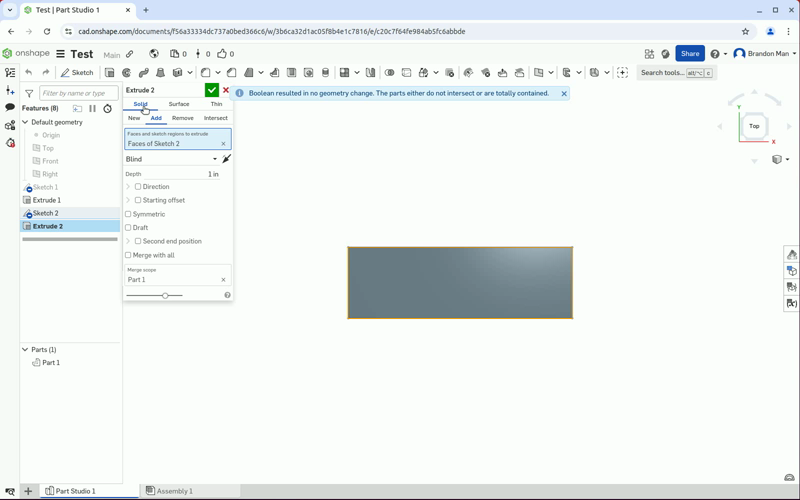
click(143, 106)
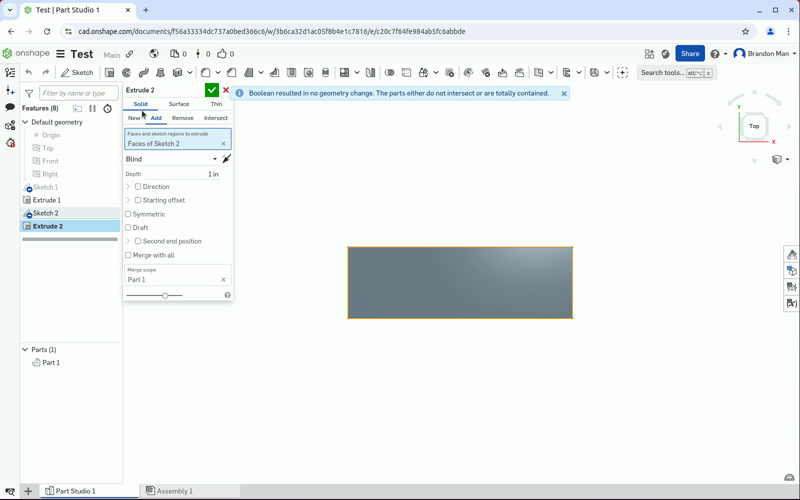
mouse_move(137, 120)
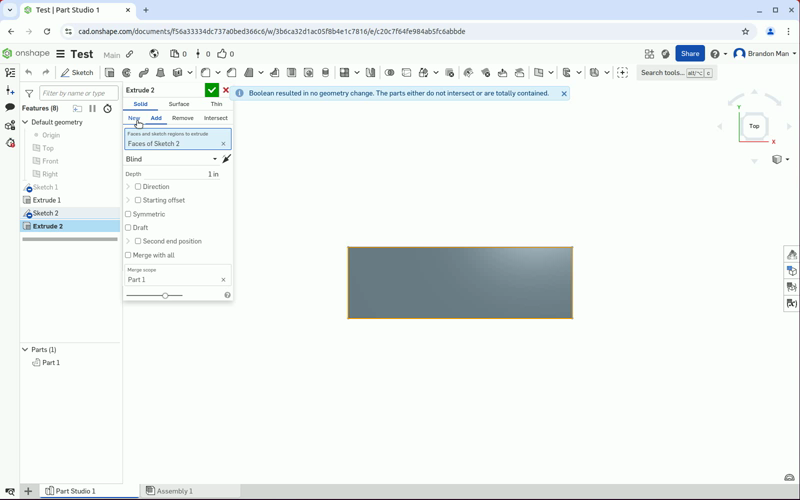
click(137, 120)
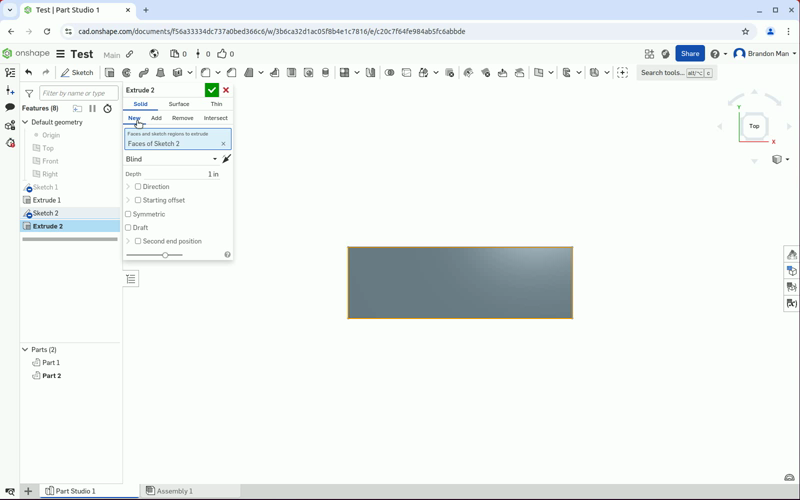
key(tab, 4)
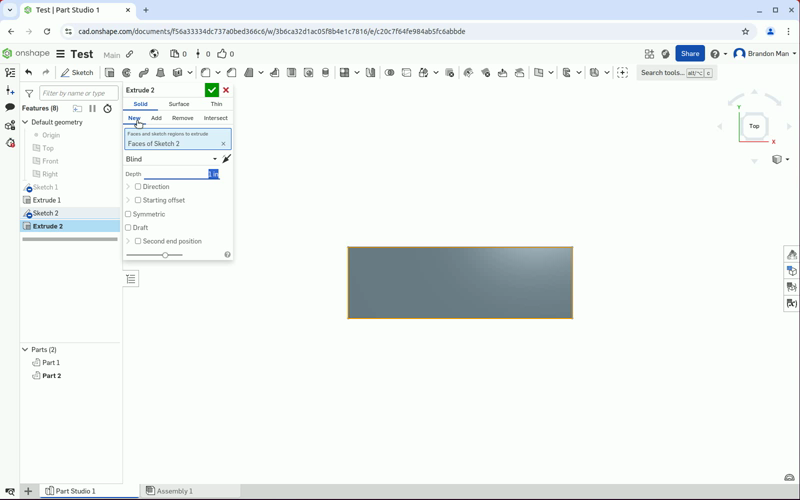
text(9.147)
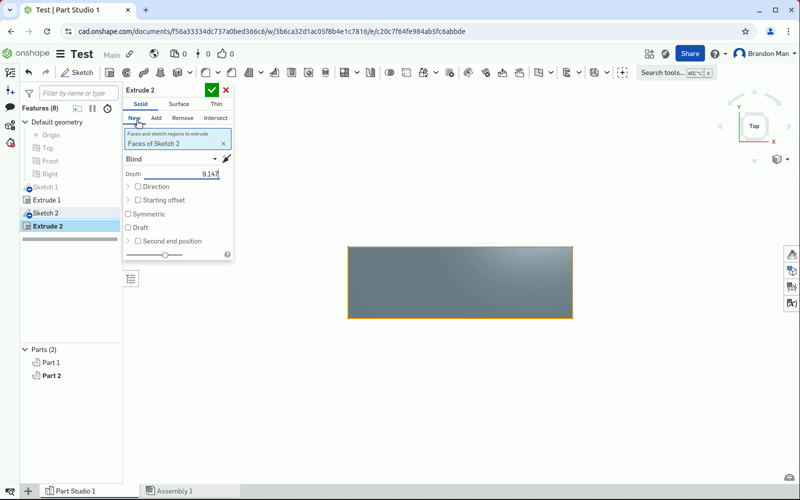
key(enter)
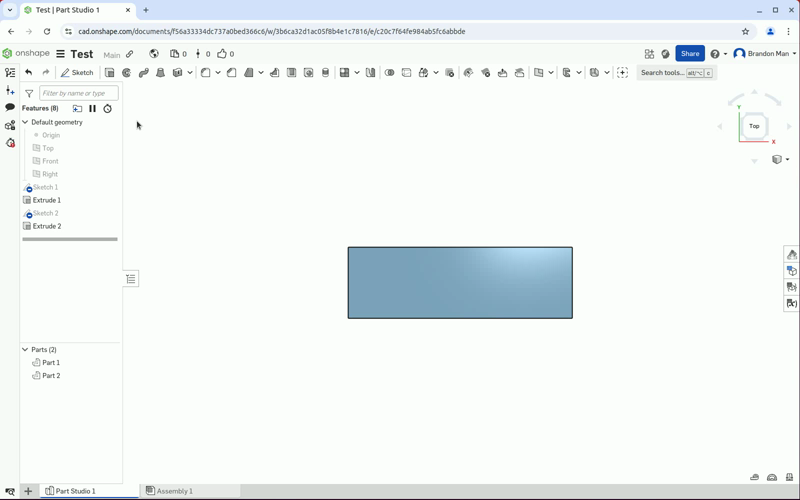
key(shift+h)
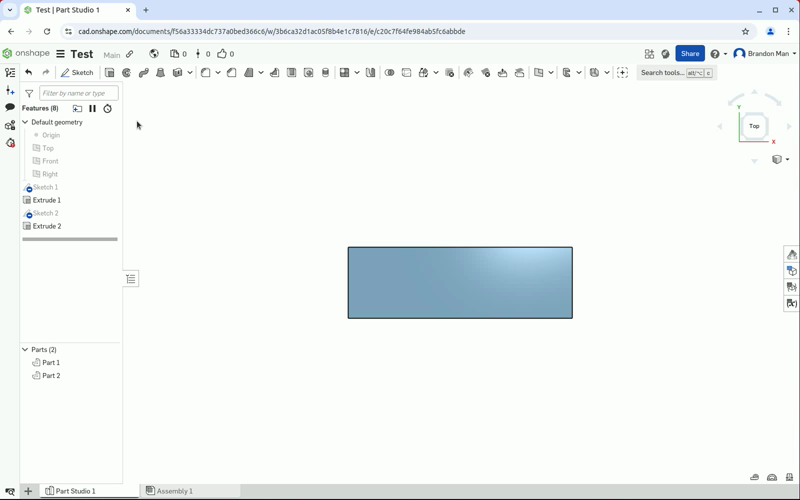
key(shift+h)
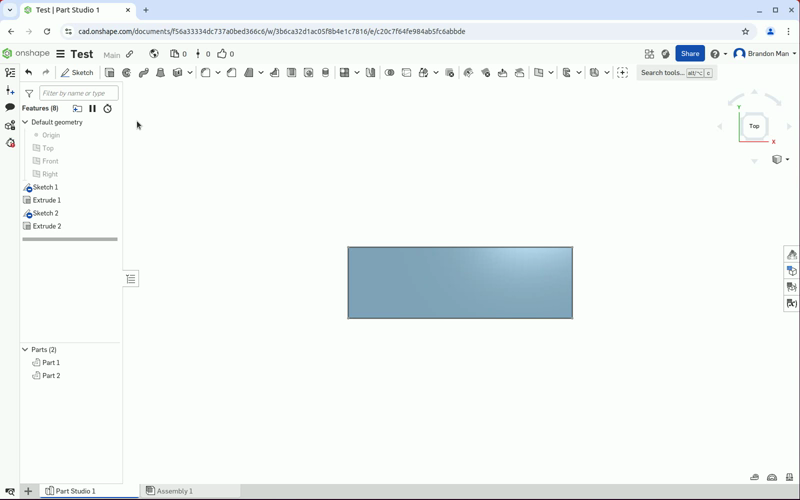
key(shift+7)
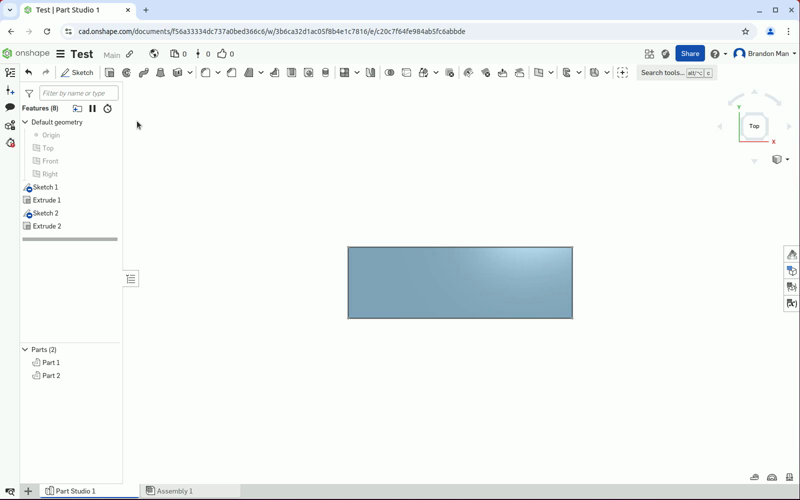
key(up, 3)
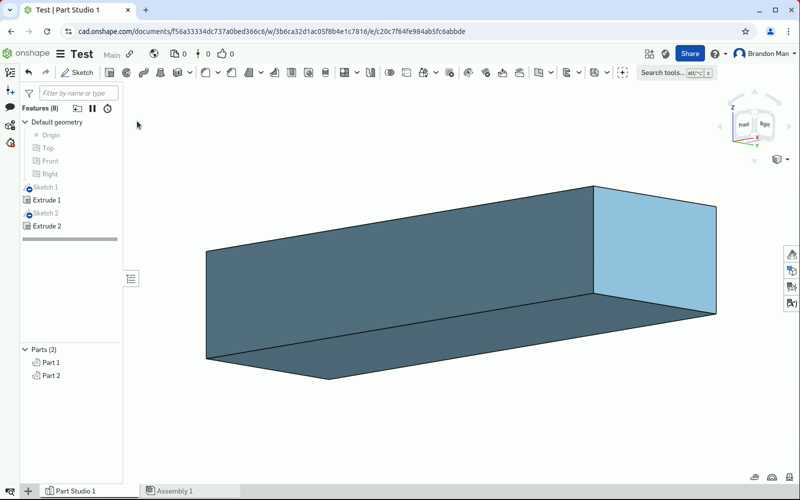
key(left, 3)
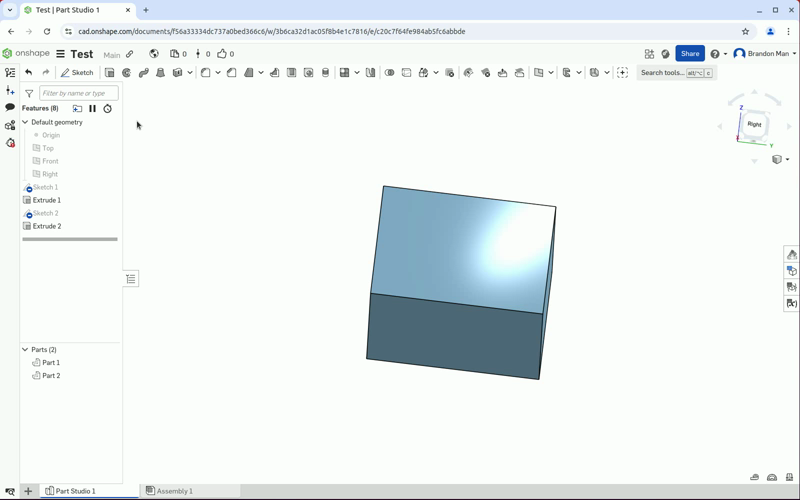
key(right, 3)
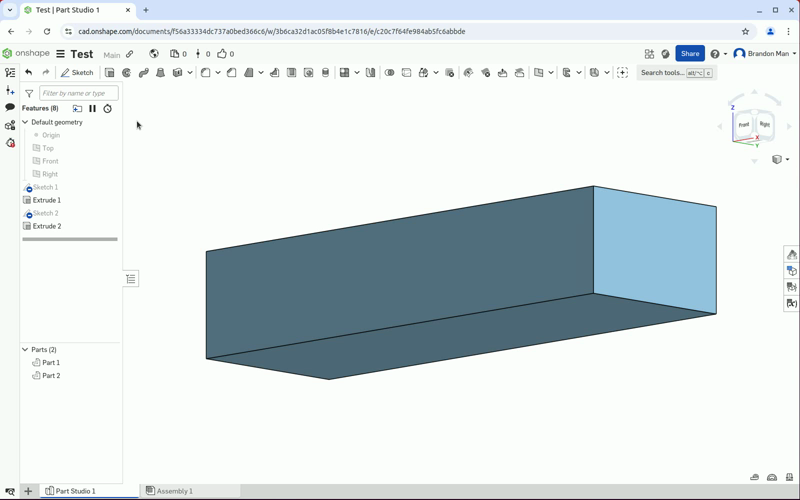
key(down, 3)
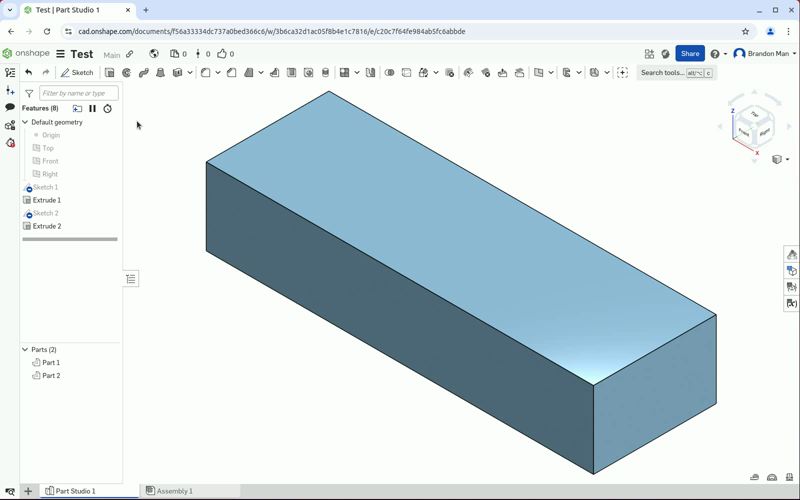
mouse_move(73, 189)
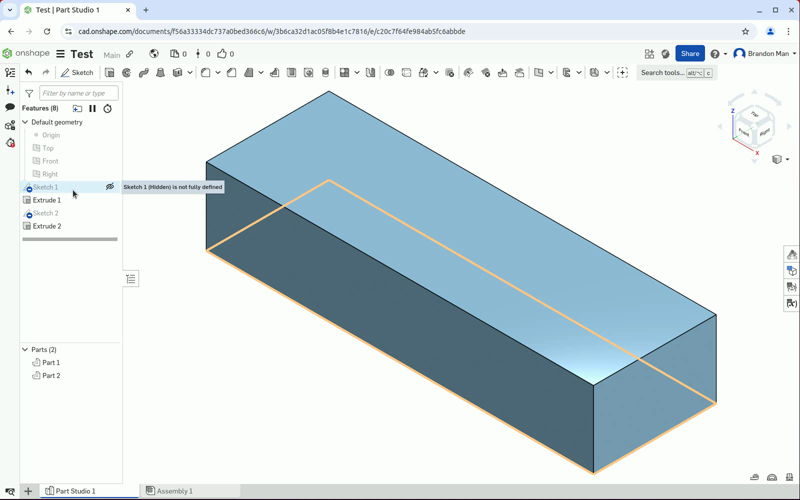
click(73, 189)